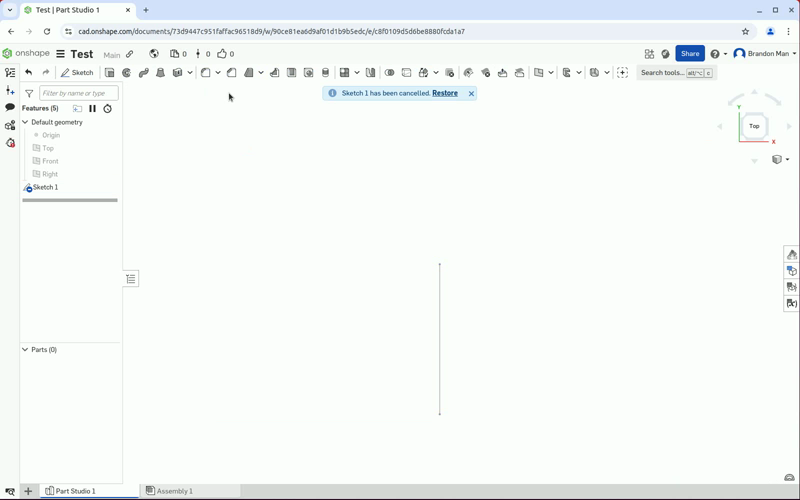
key(shift+h)
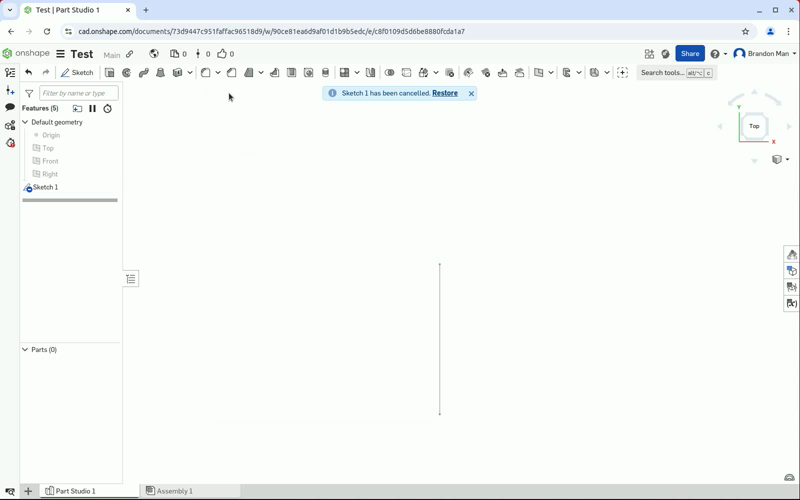
key(shift+s)
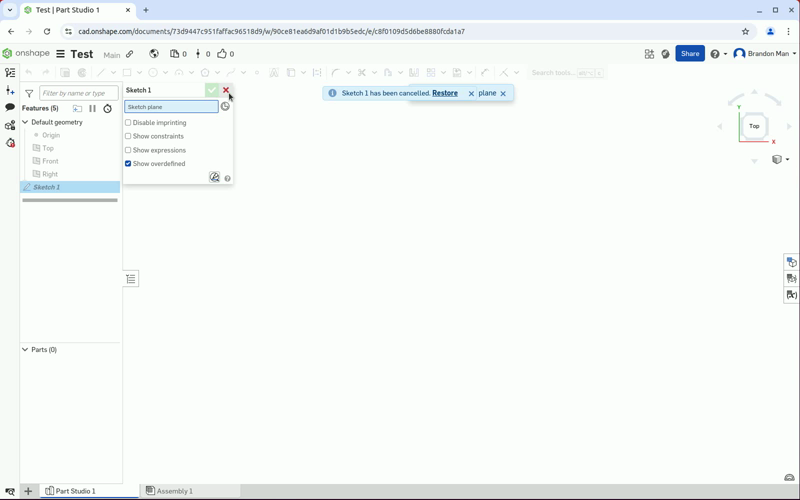
mouse_move(73, 150)
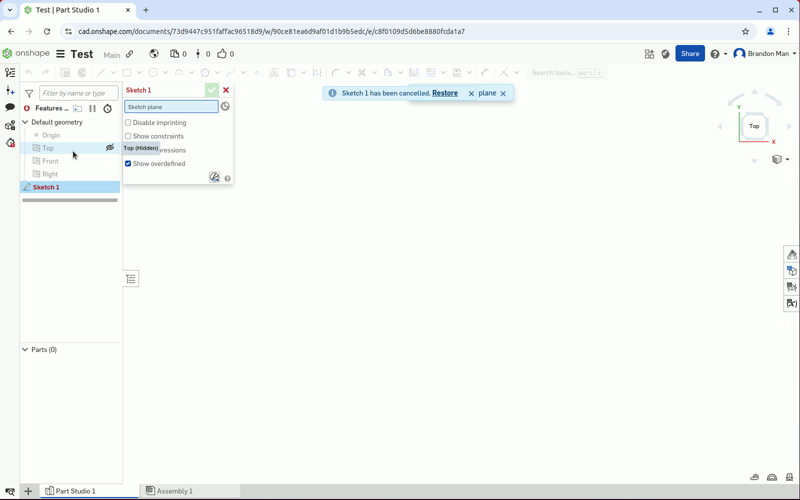
click(73, 150)
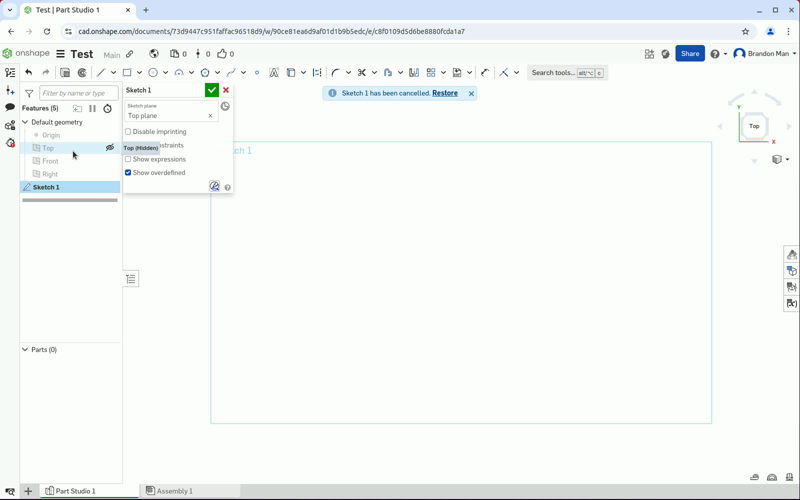
mouse_move(73, 352)
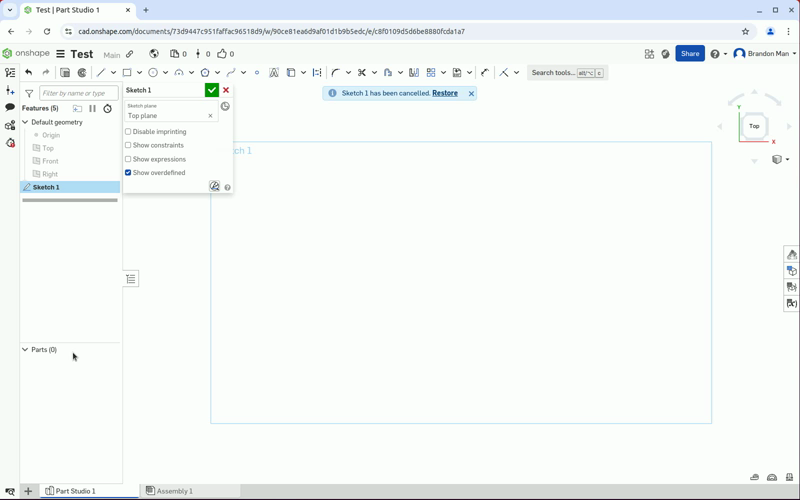
key(y)
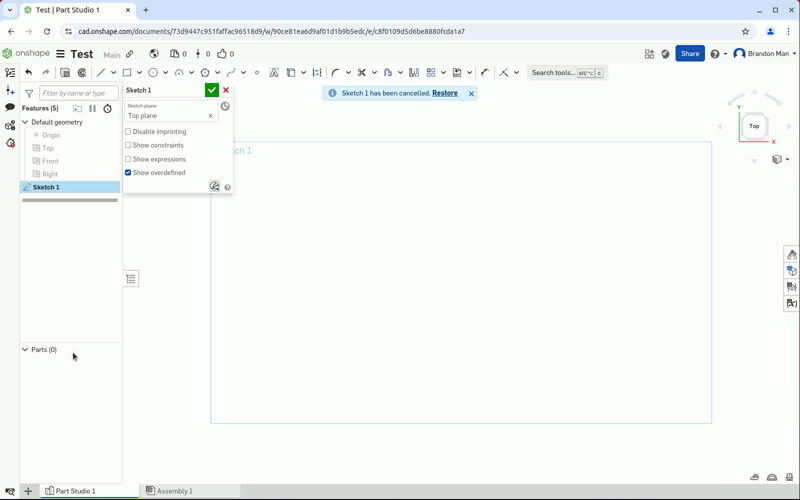
key(l)
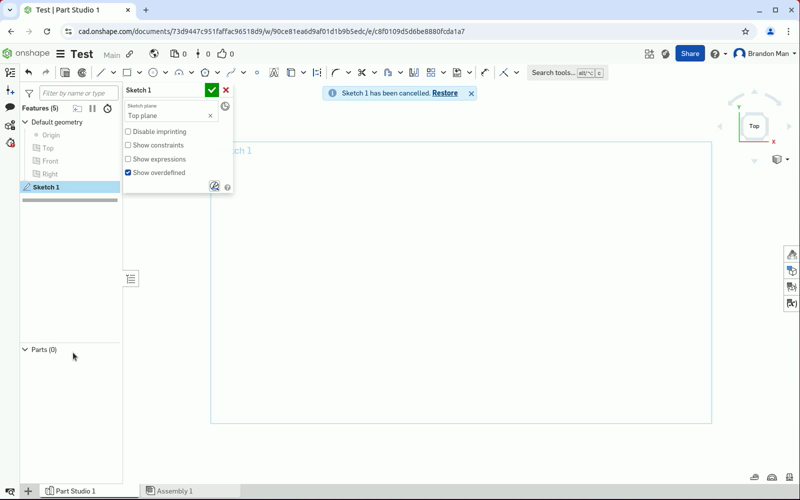
key_down(shift)
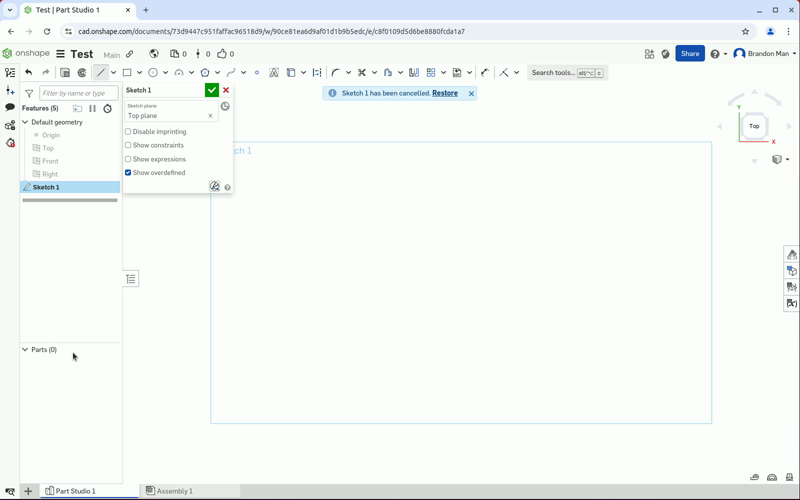
mouse_move(388, 246)
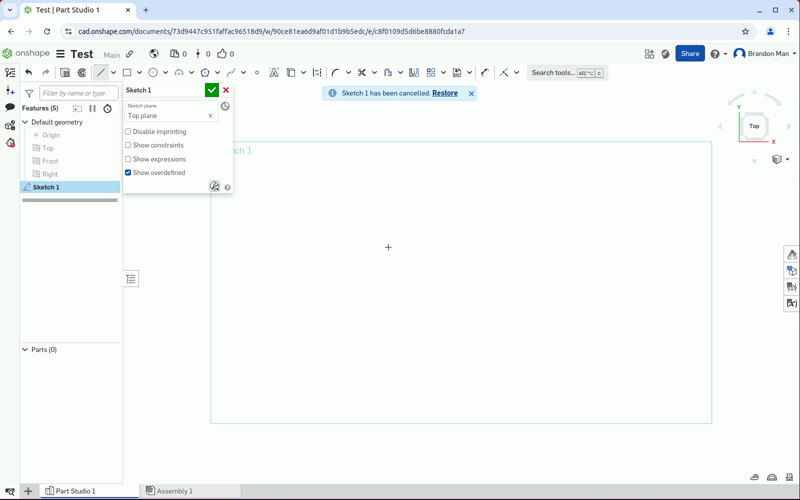
click(388, 246)
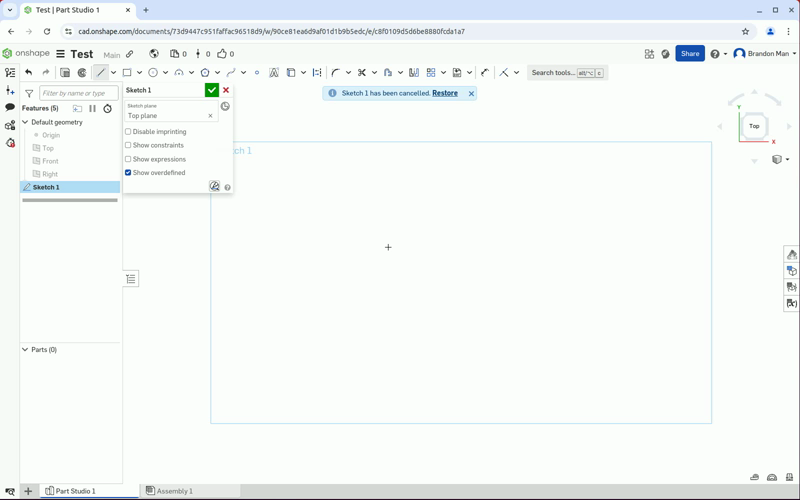
key_up(shift)
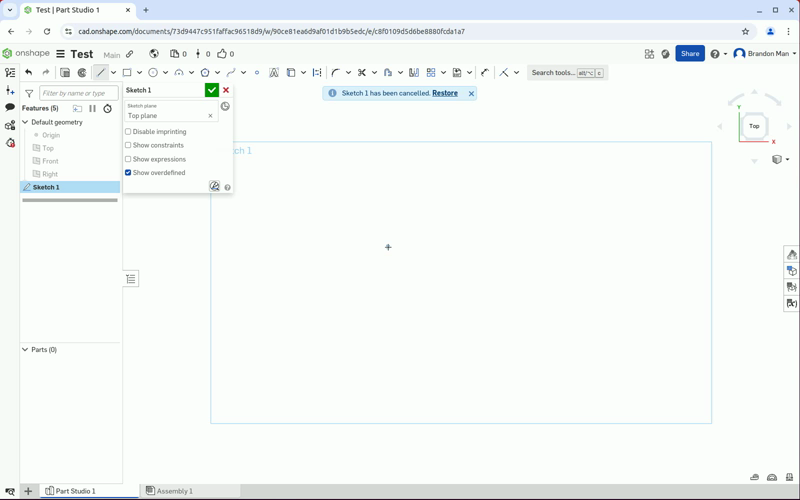
key_down(shift)
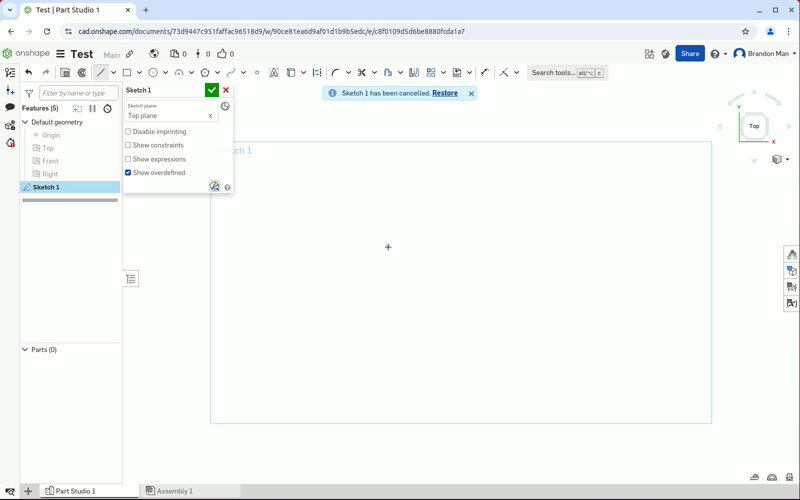
mouse_move(461, 246)
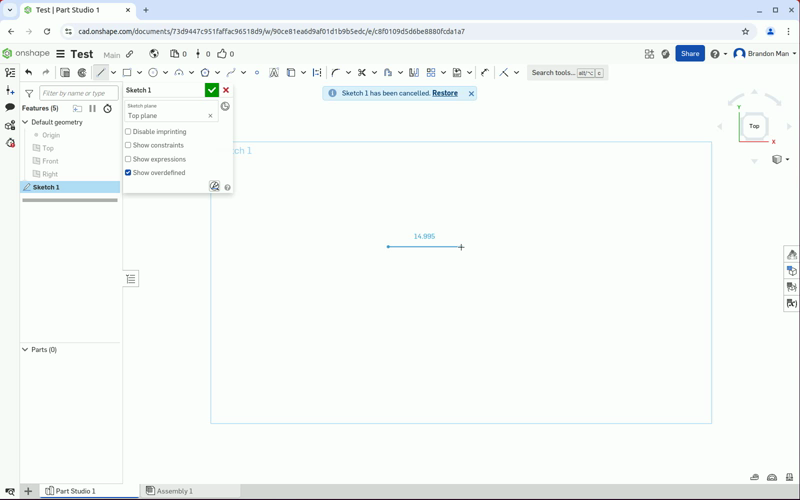
click(461, 246)
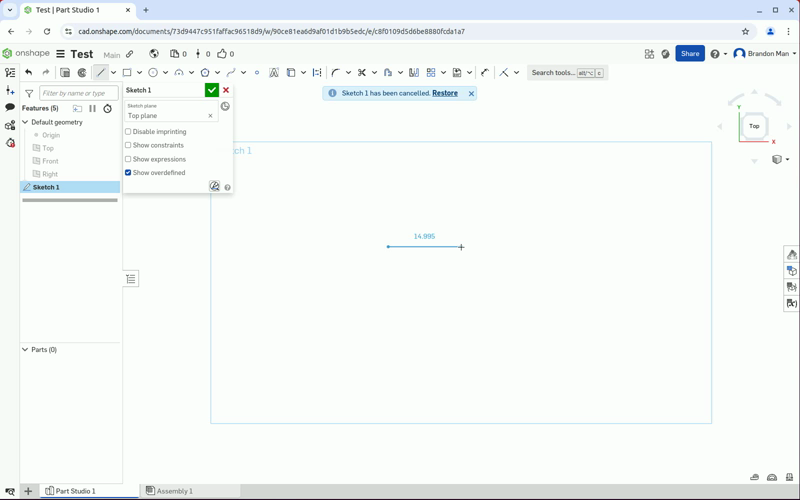
key_up(shift)
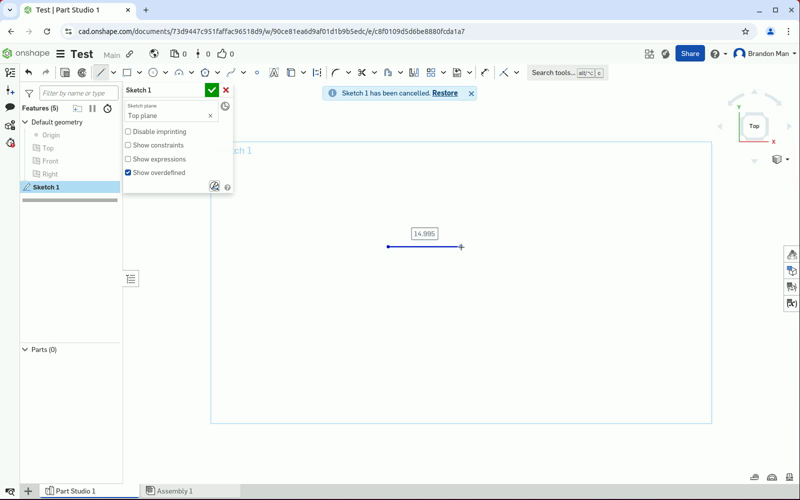
key_down(shift)
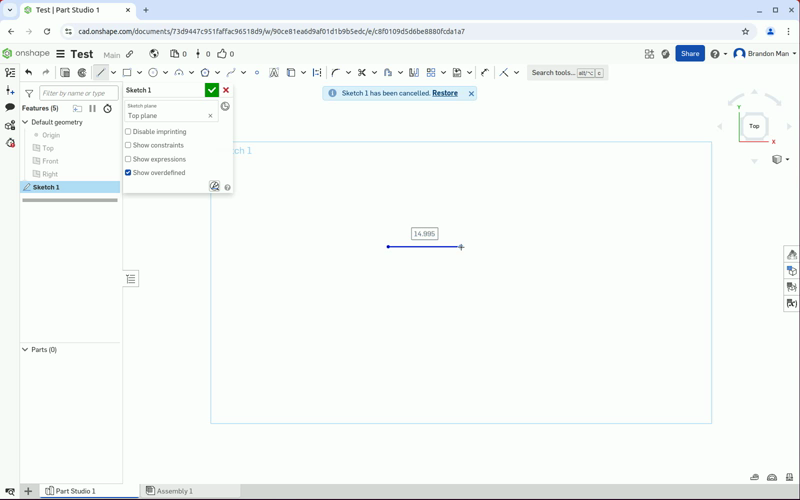
mouse_move(461, 170)
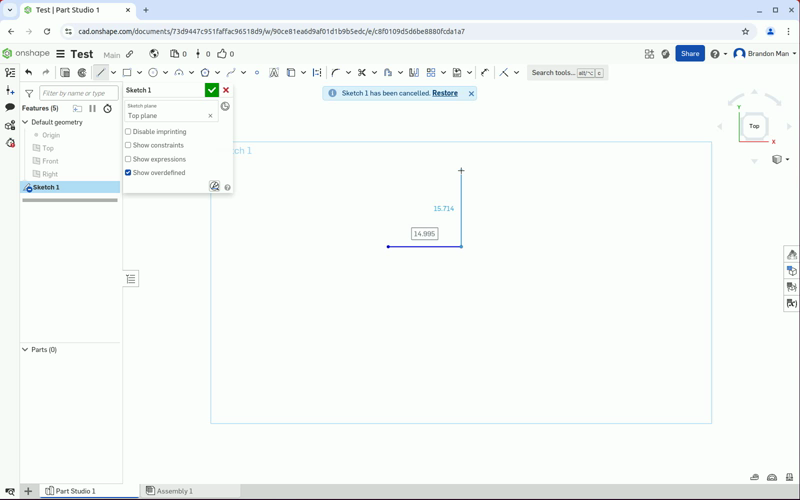
click(461, 170)
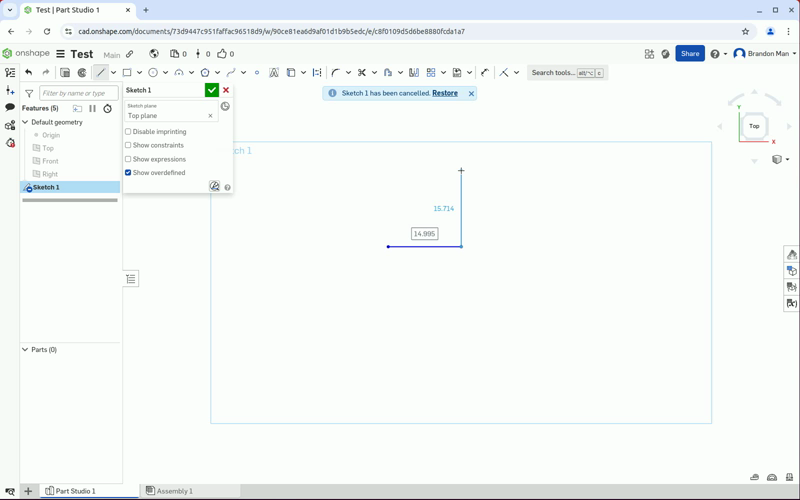
key_up(shift)
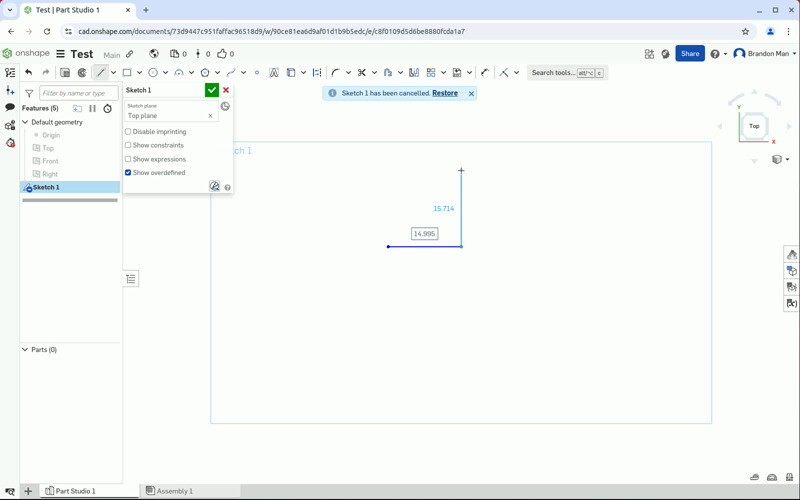
key_down(shift)
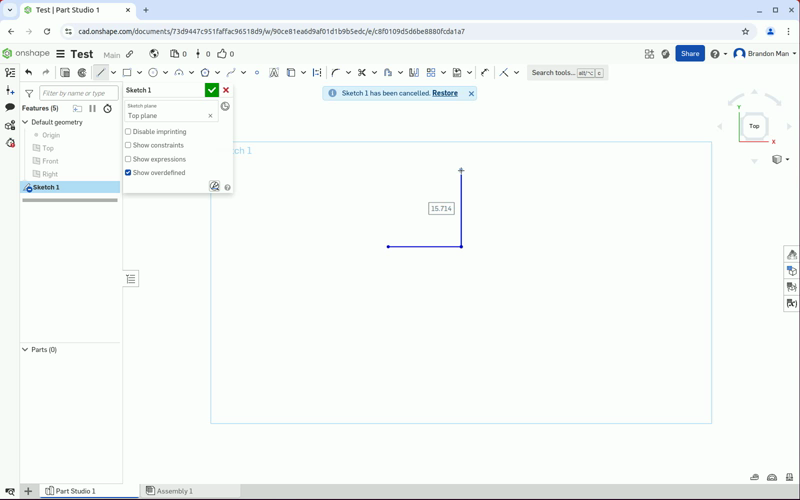
mouse_move(388, 170)
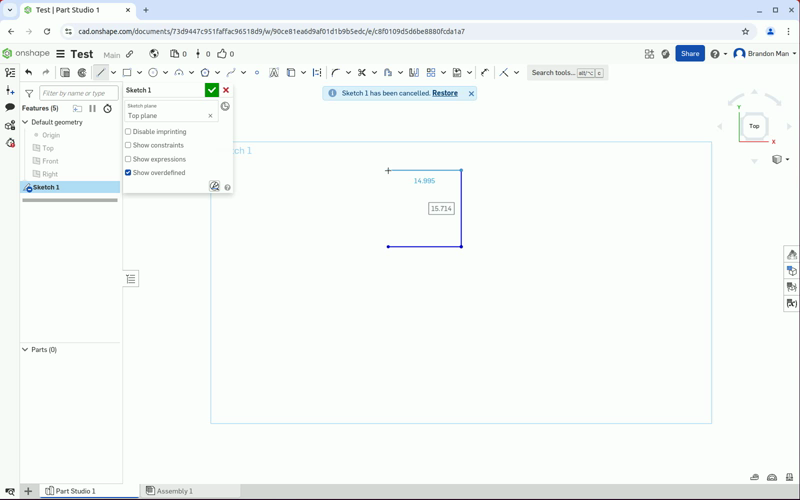
click(388, 170)
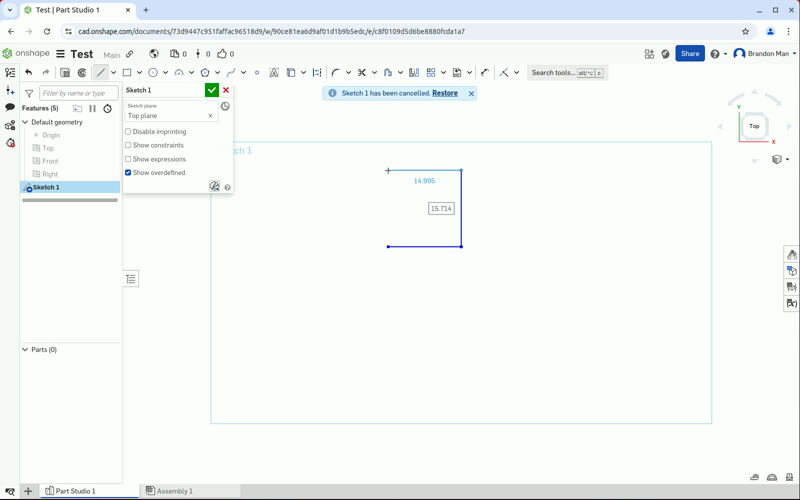
key_up(shift)
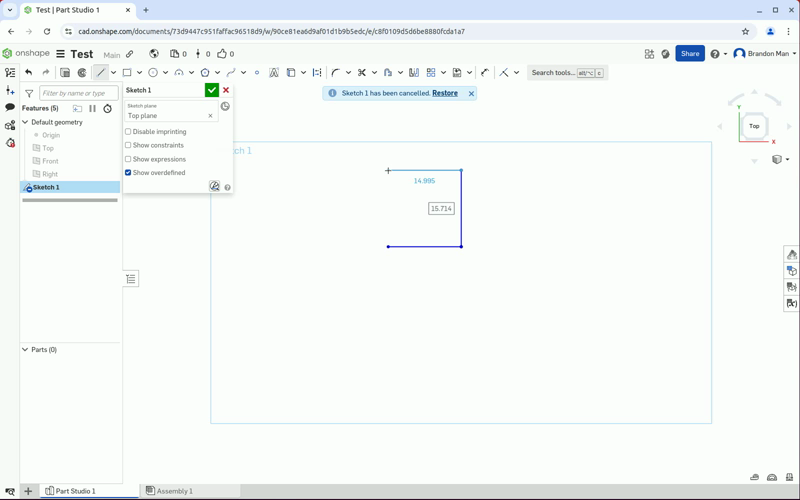
key_down(shift)
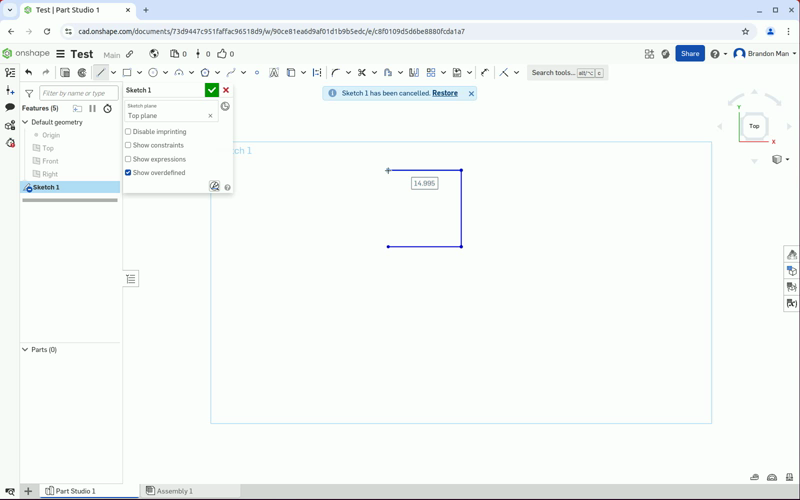
mouse_move(388, 246)
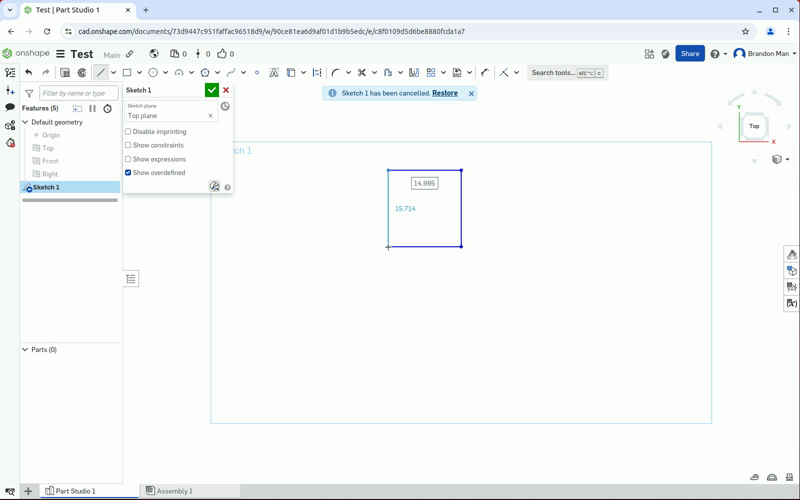
key_up(shift)
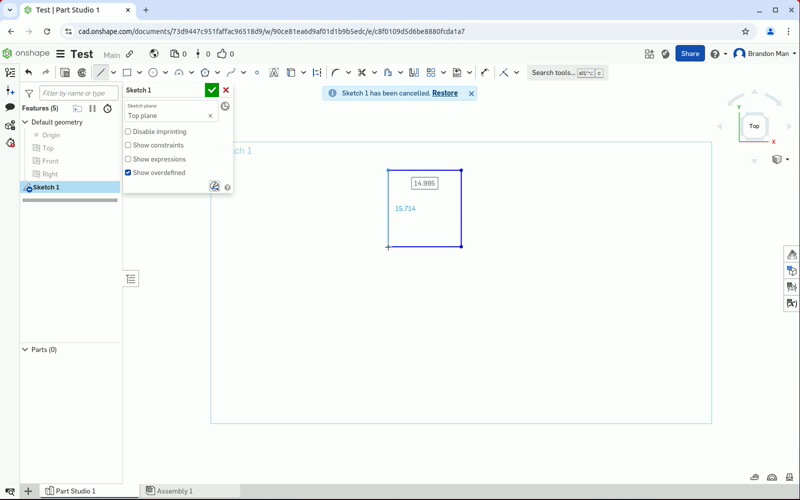
click(388, 246)
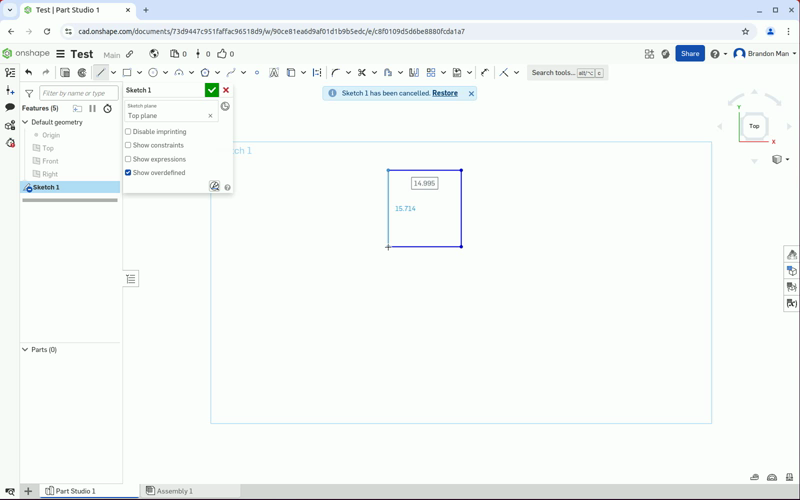
key(esc)
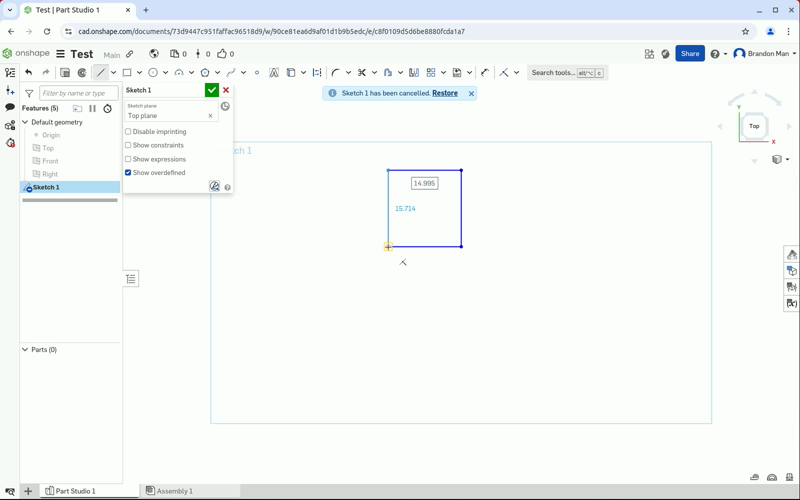
mouse_move(428, 190)
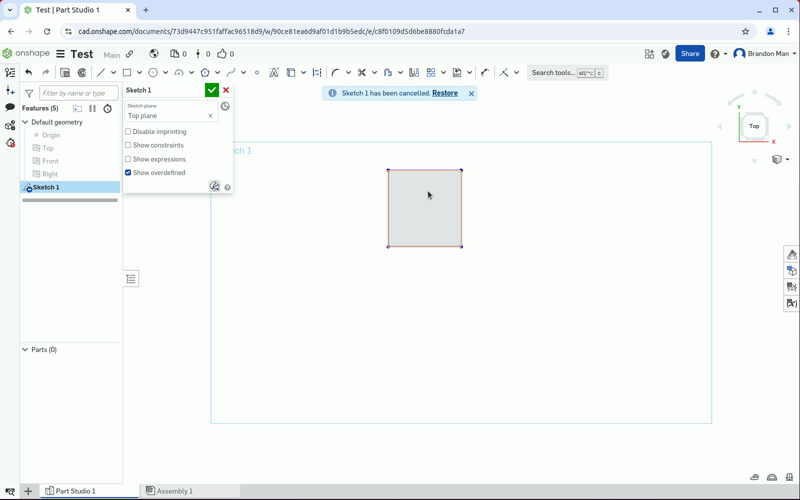
click(428, 190)
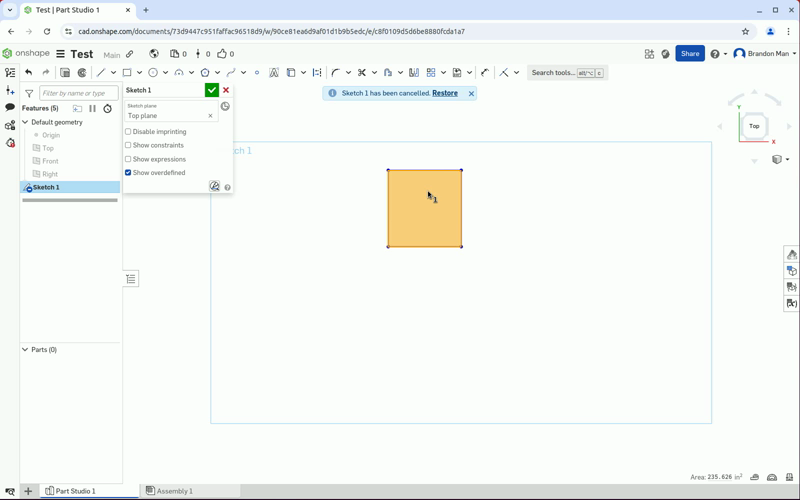
mouse_move(73, 352)
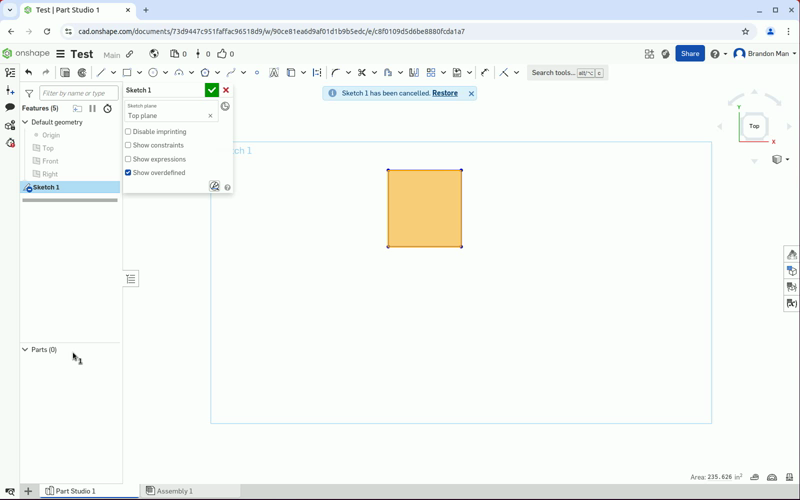
key(shift+y)
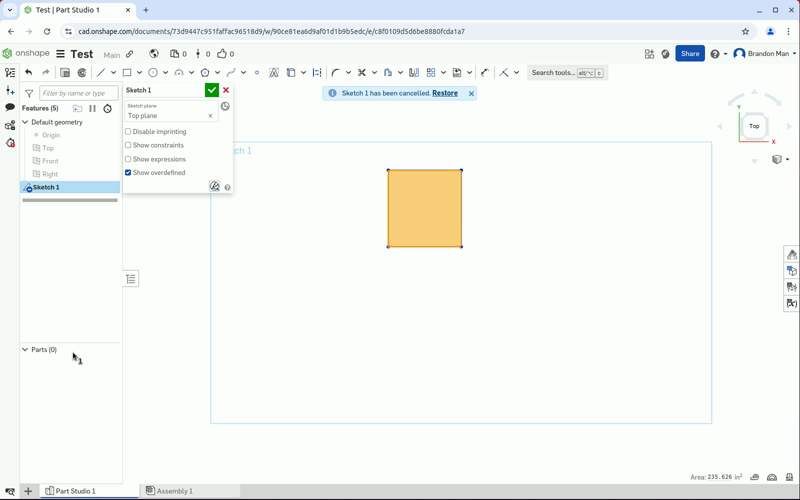
key(shift+e)
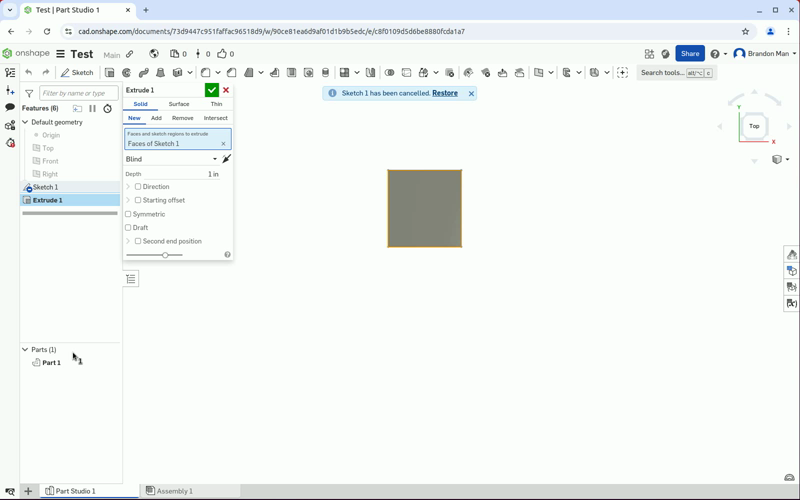
mouse_move(143, 106)
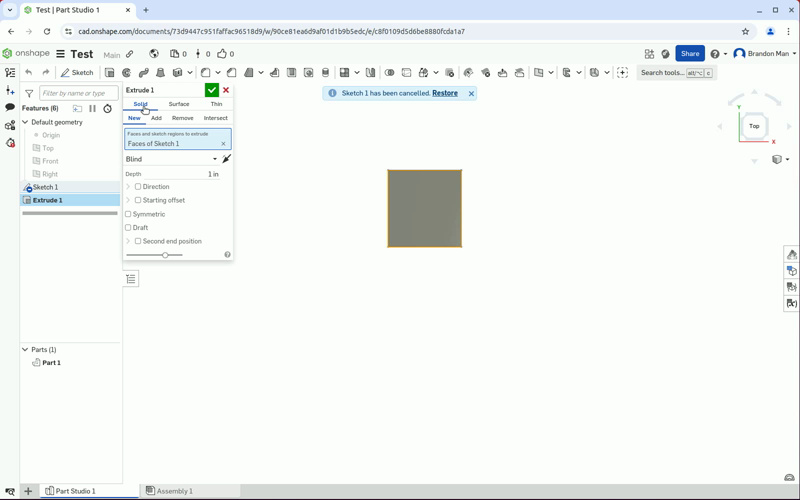
click(143, 106)
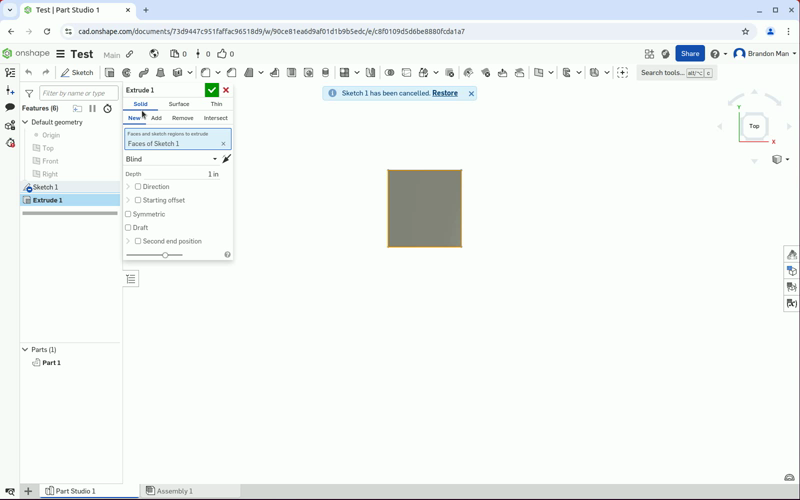
mouse_move(137, 120)
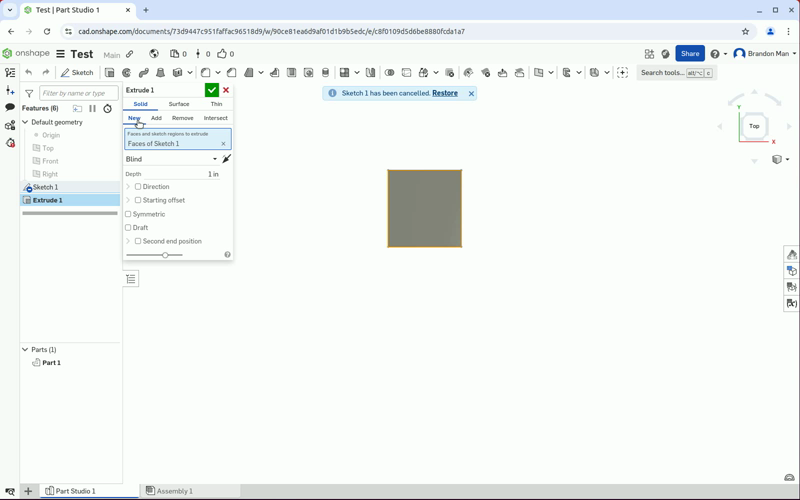
click(137, 120)
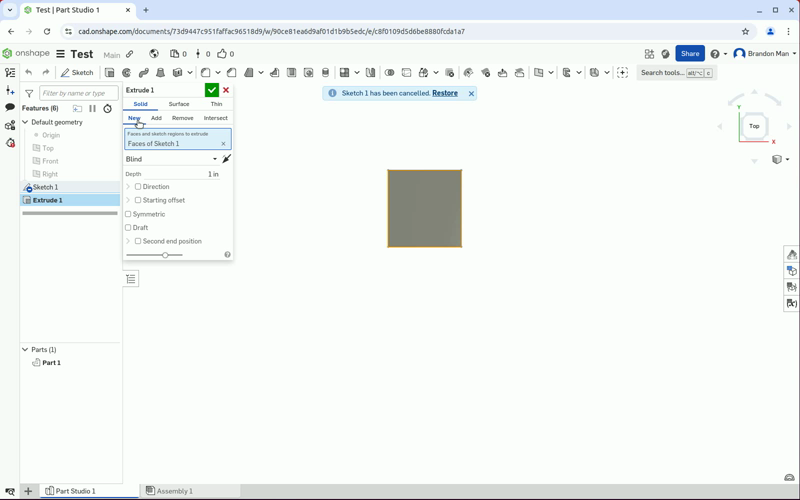
key(tab, 4)
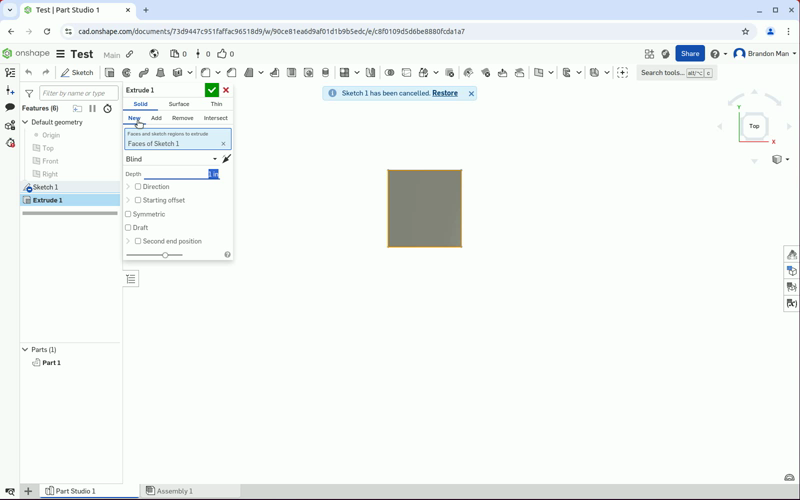
text(15.646)
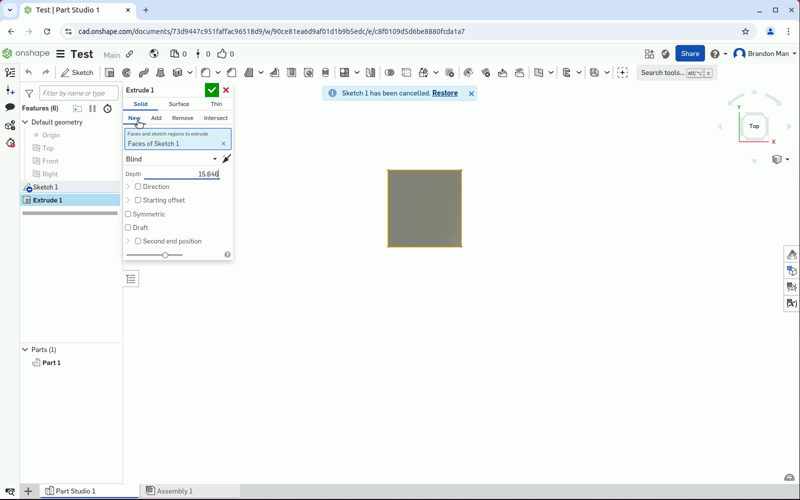
key(enter)
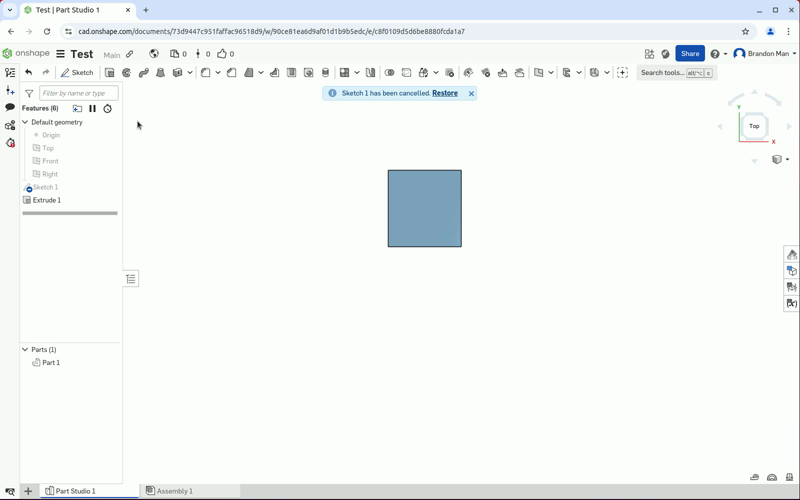
key(shift+h)
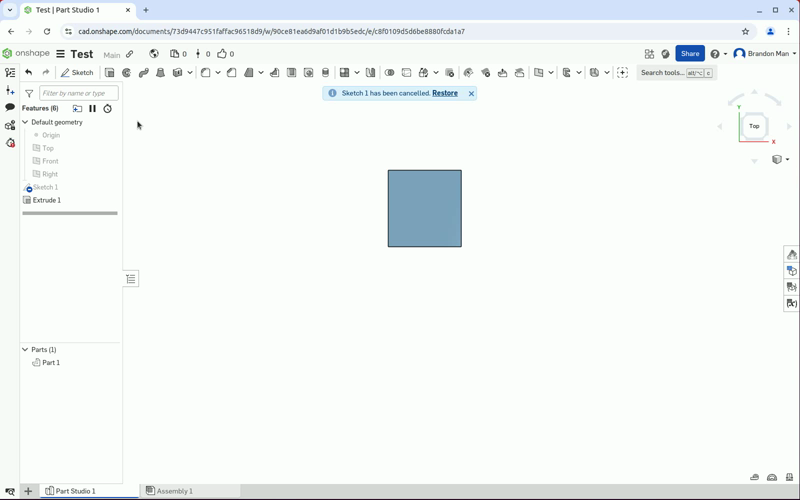
key(shift+h)
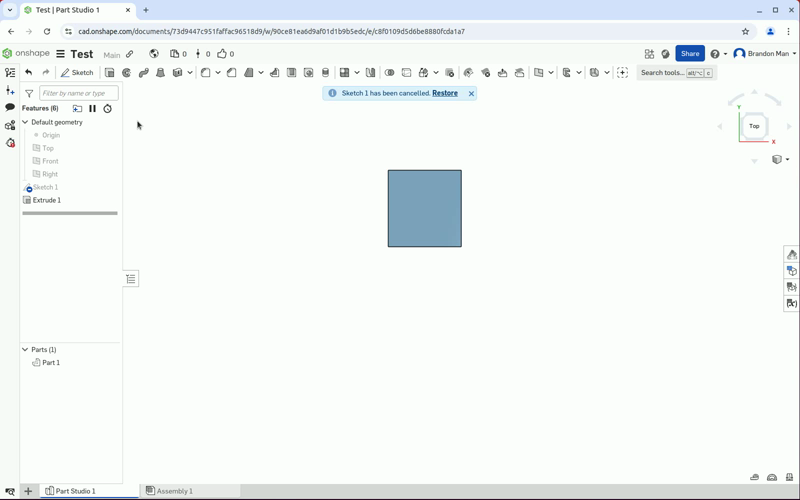
mouse_move(73, 189)
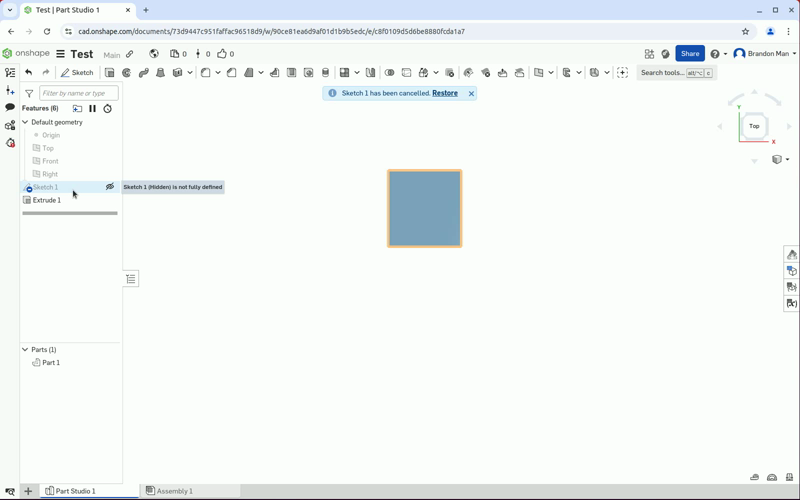
click(73, 189)
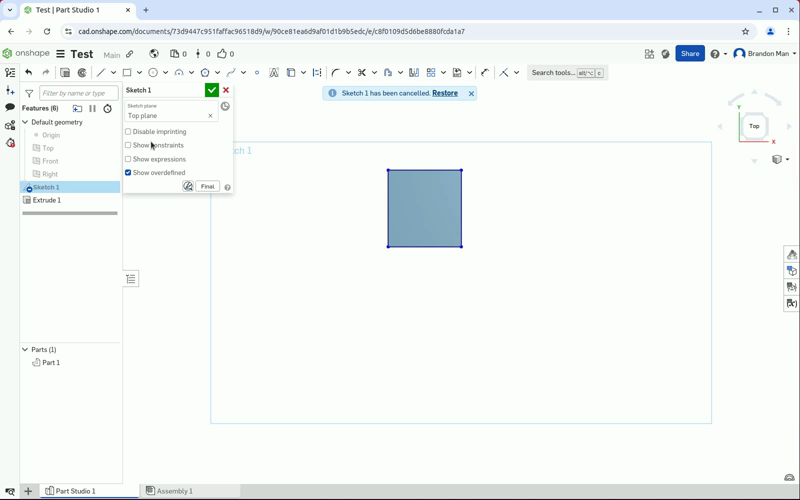
mouse_move(229, 92)
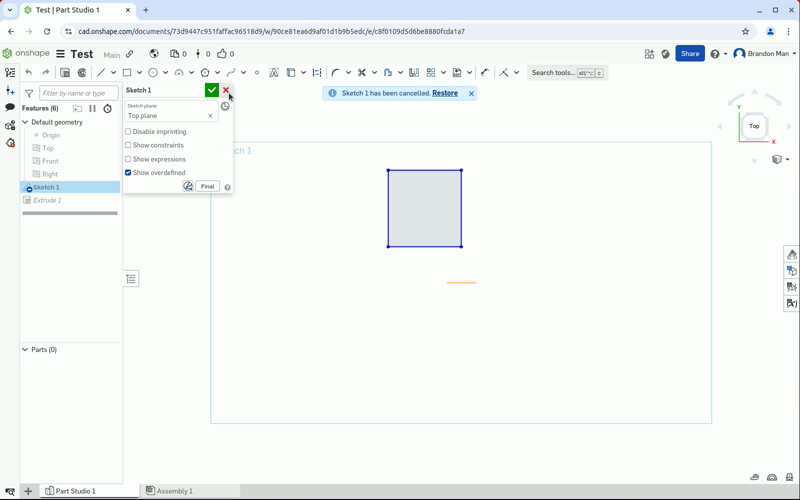
click(229, 92)
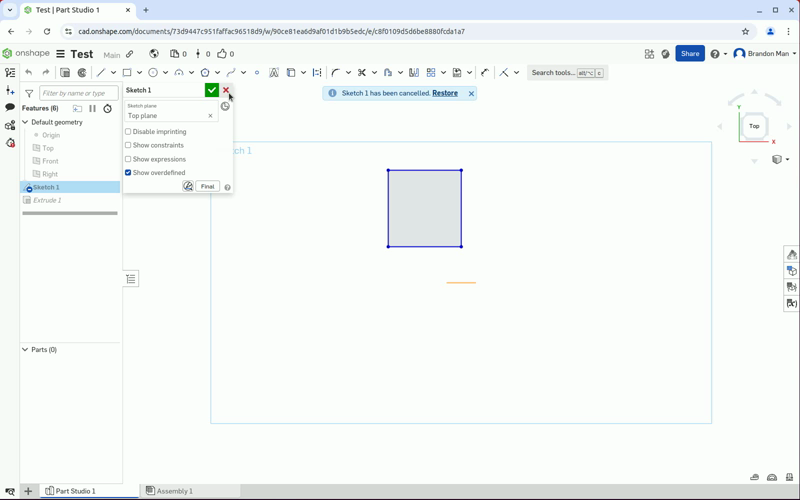
key(shift+s)
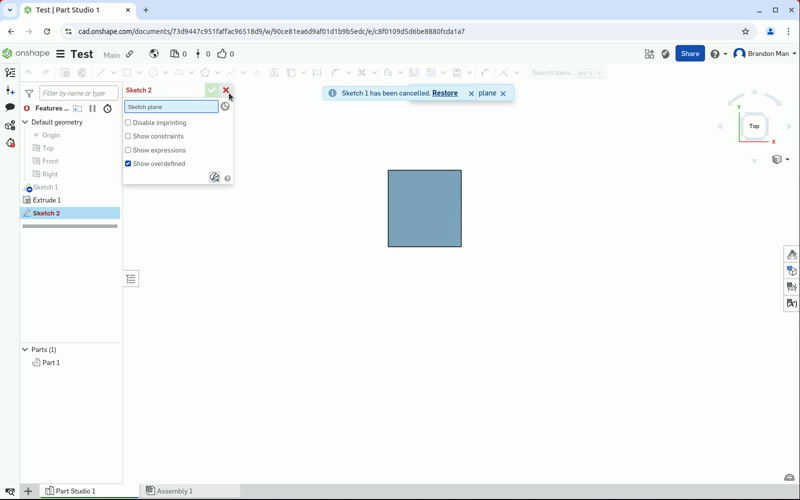
mouse_move(73, 150)
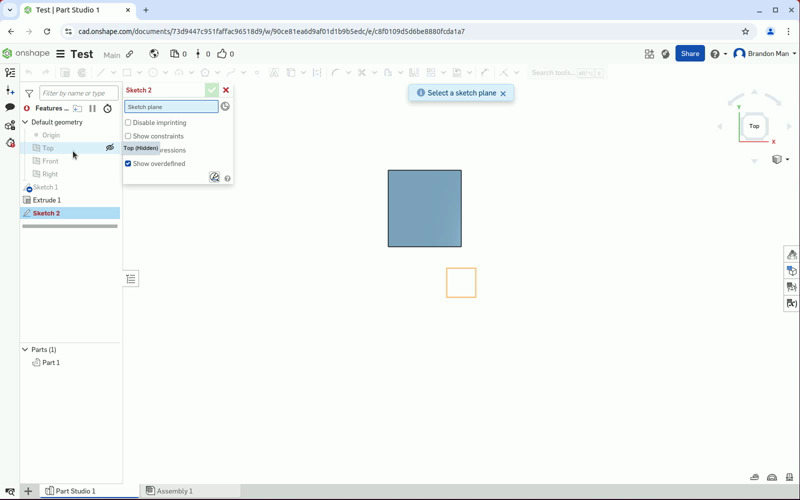
click(73, 150)
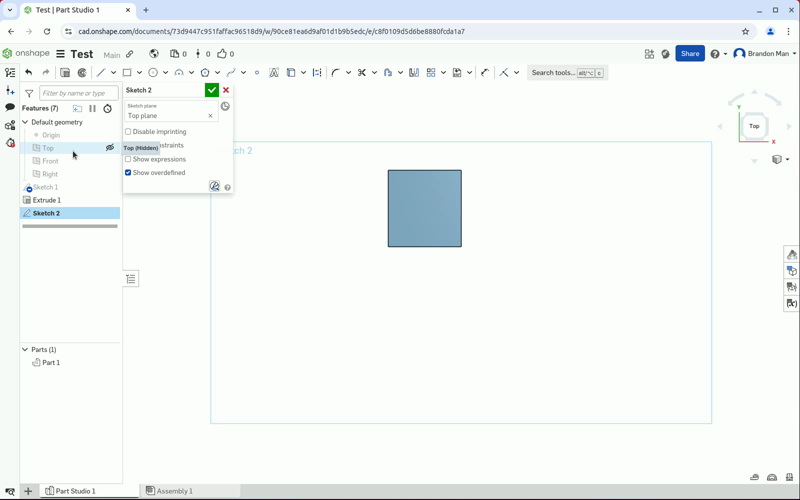
mouse_move(73, 352)
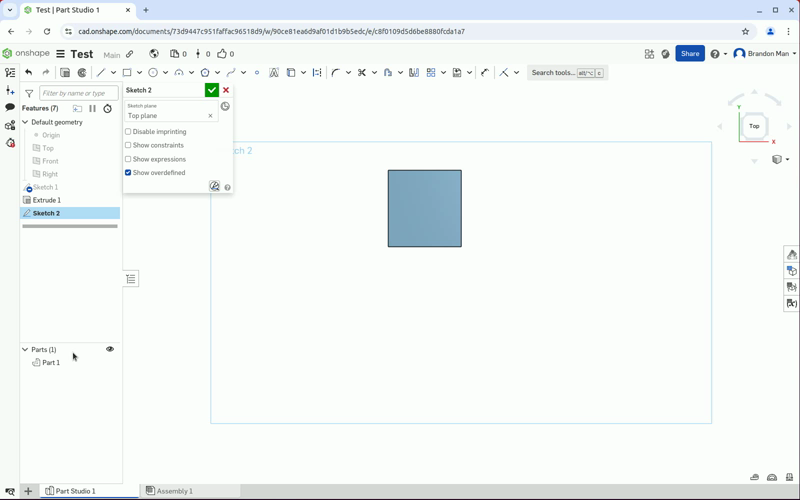
key(y)
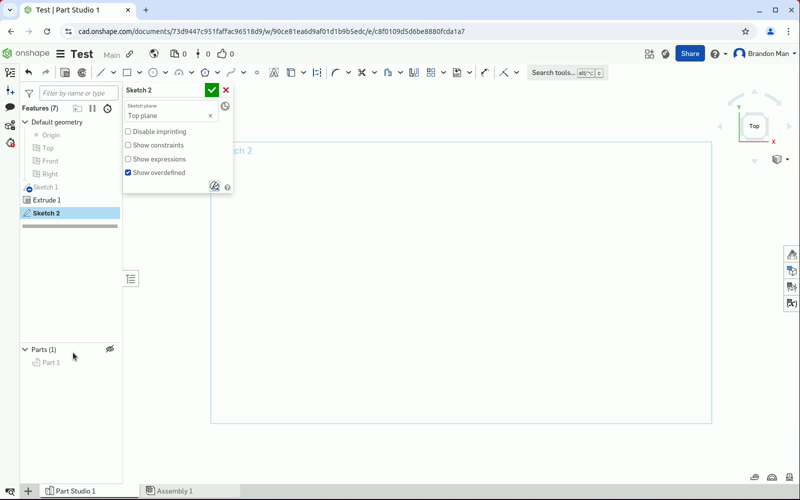
key(l)
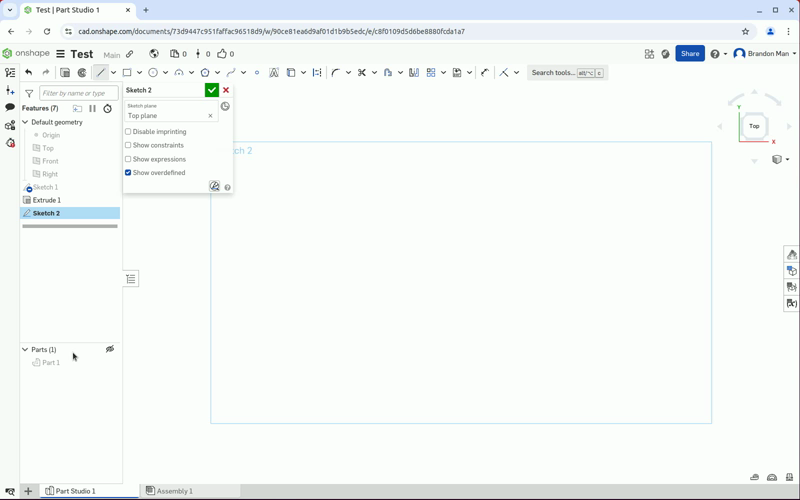
key_down(shift)
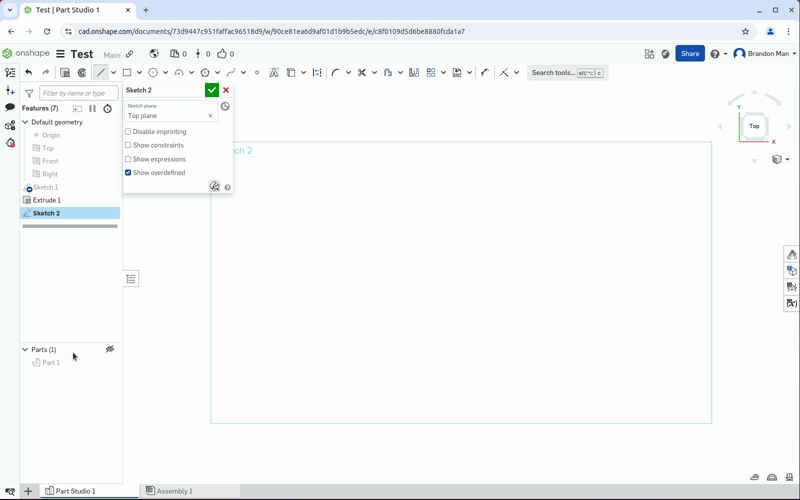
mouse_move(388, 319)
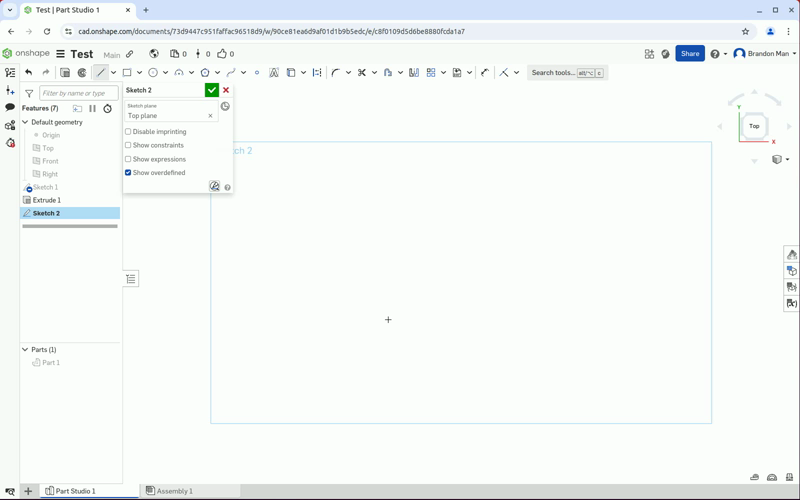
click(388, 319)
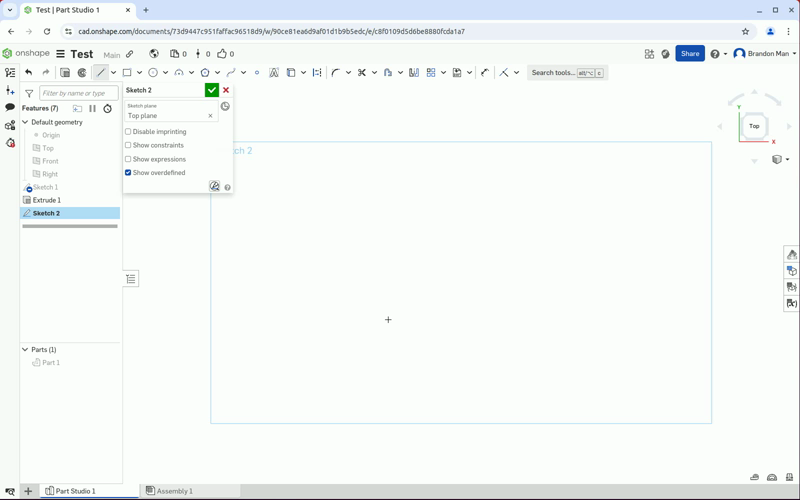
key_up(shift)
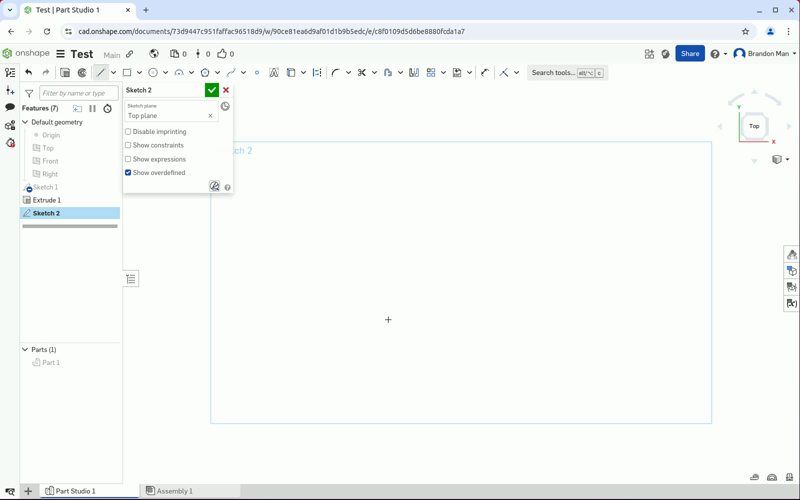
key_down(shift)
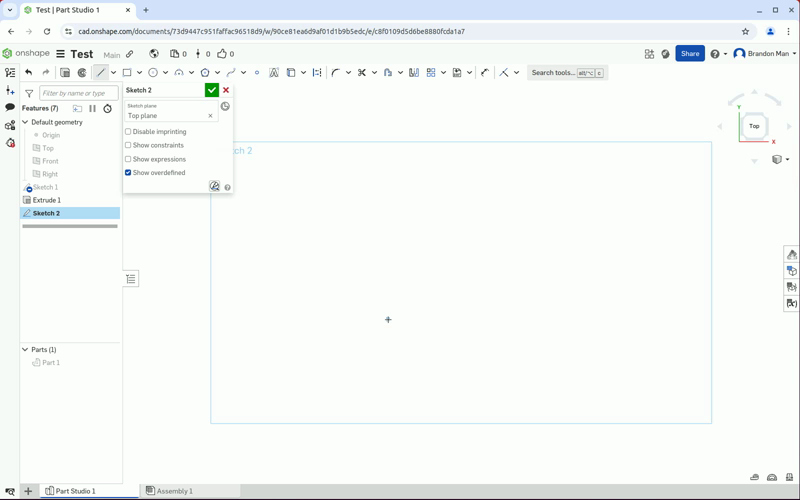
mouse_move(461, 319)
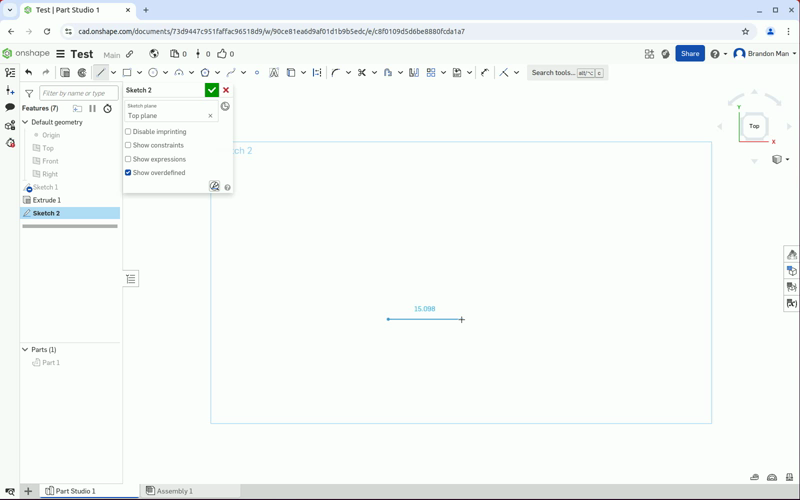
click(461, 319)
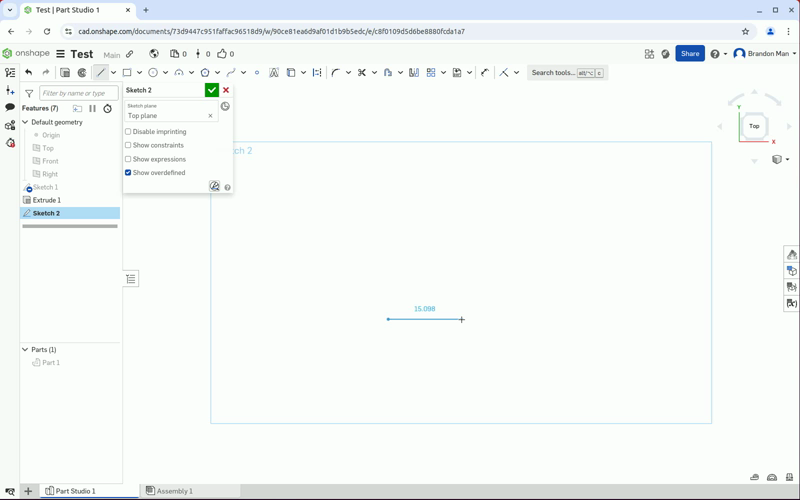
key_up(shift)
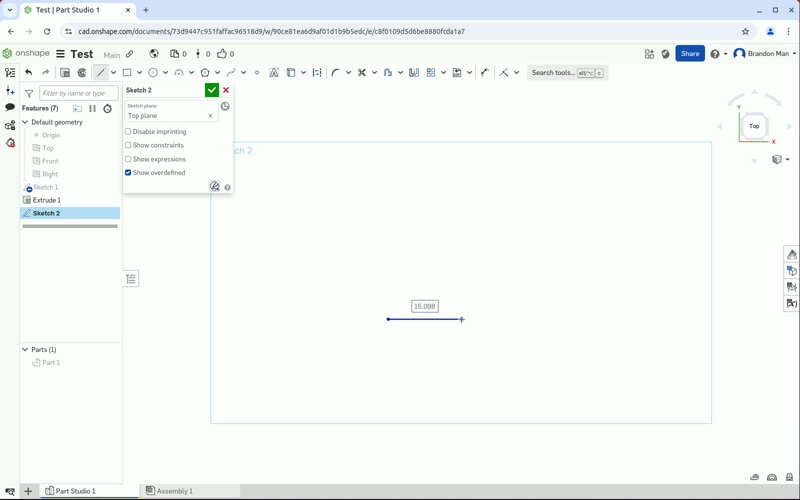
key_down(shift)
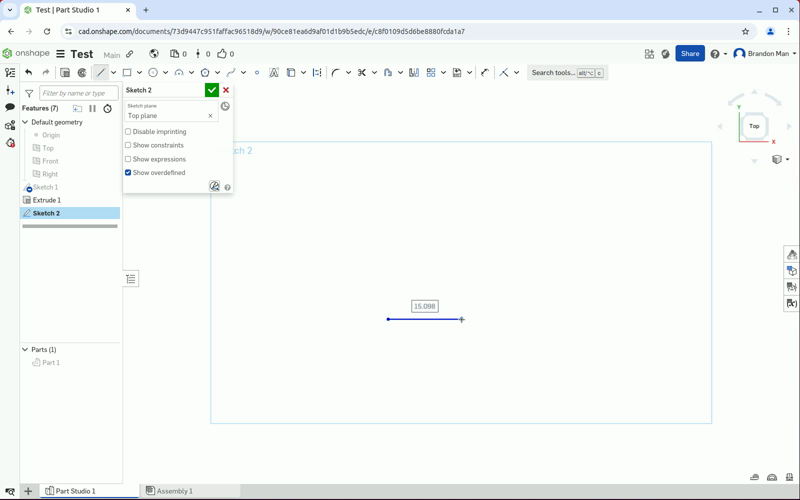
mouse_move(461, 245)
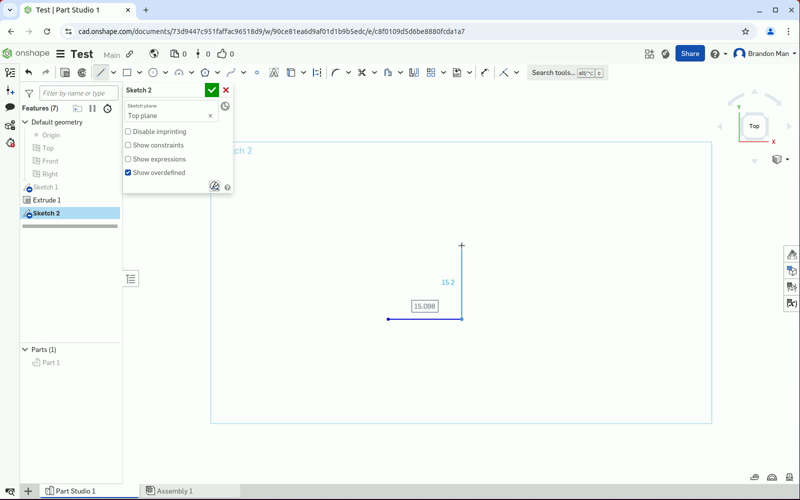
click(461, 245)
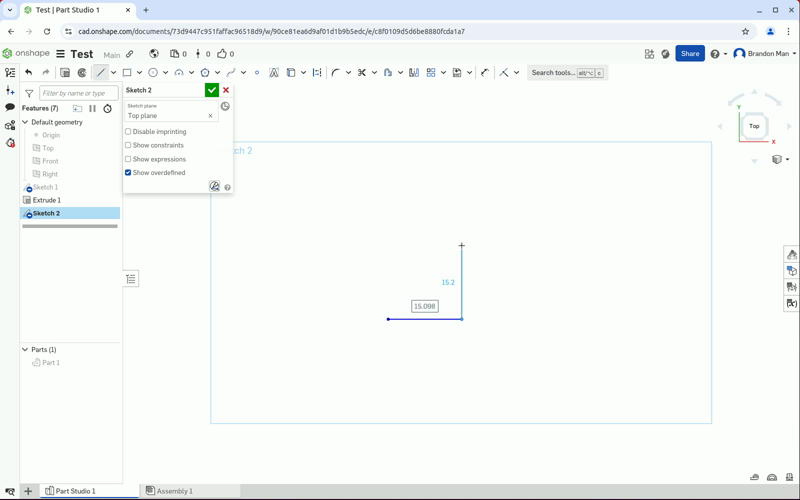
key_up(shift)
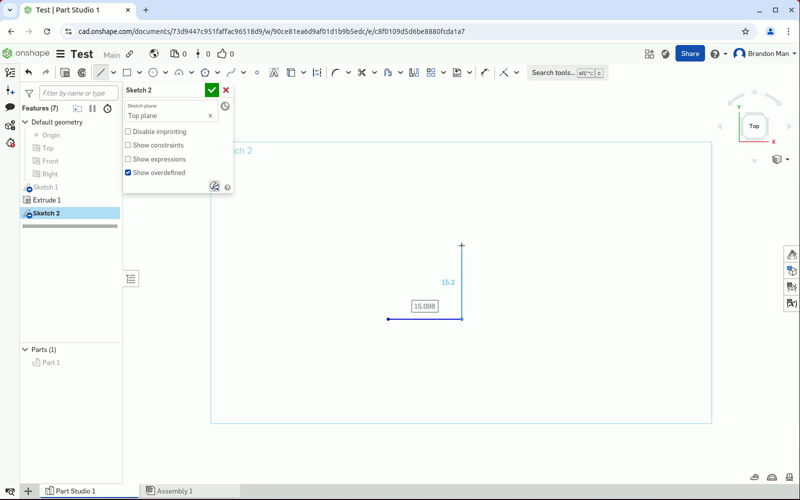
key_down(shift)
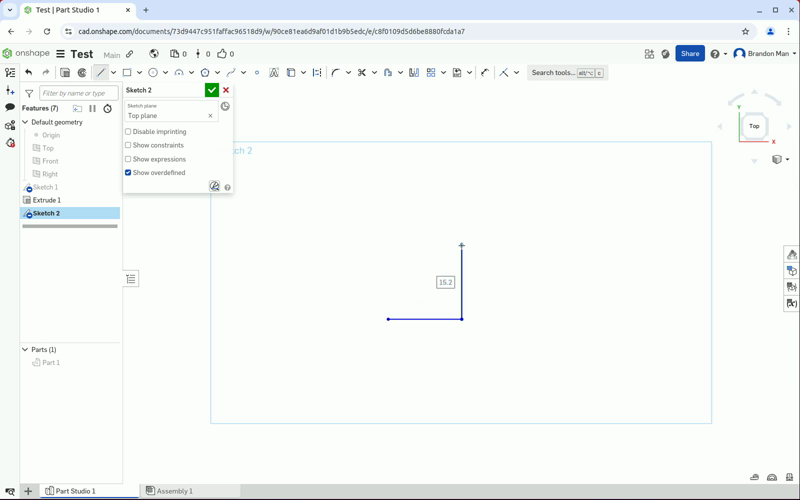
mouse_move(388, 245)
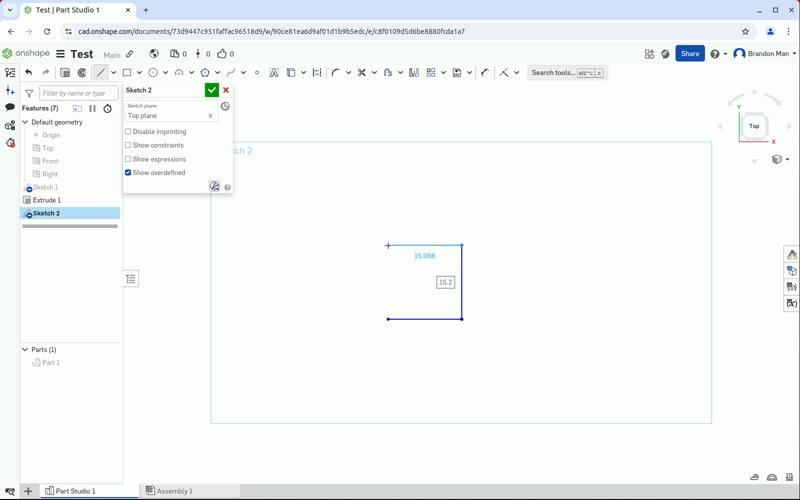
click(388, 245)
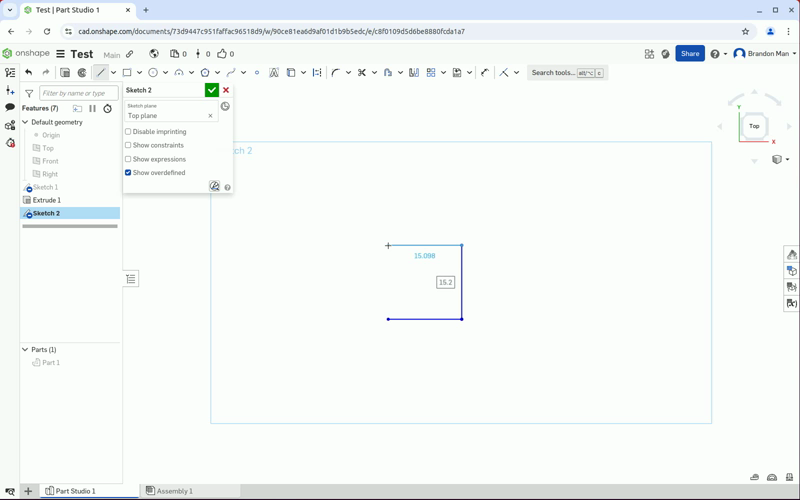
key_up(shift)
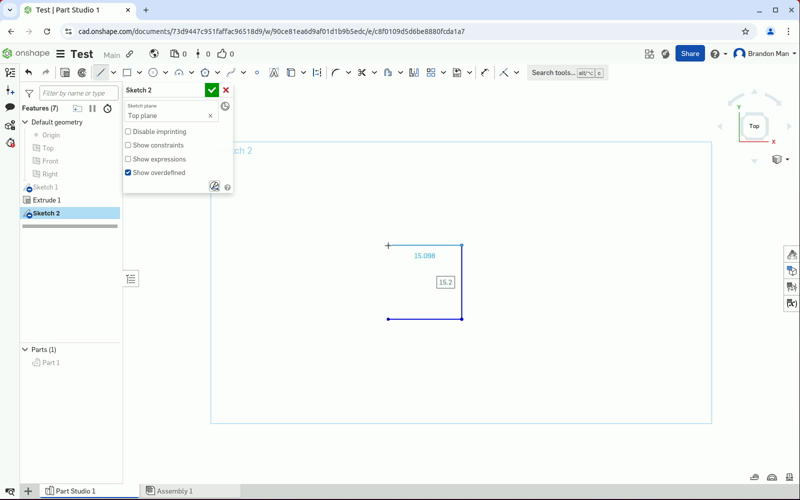
key_down(shift)
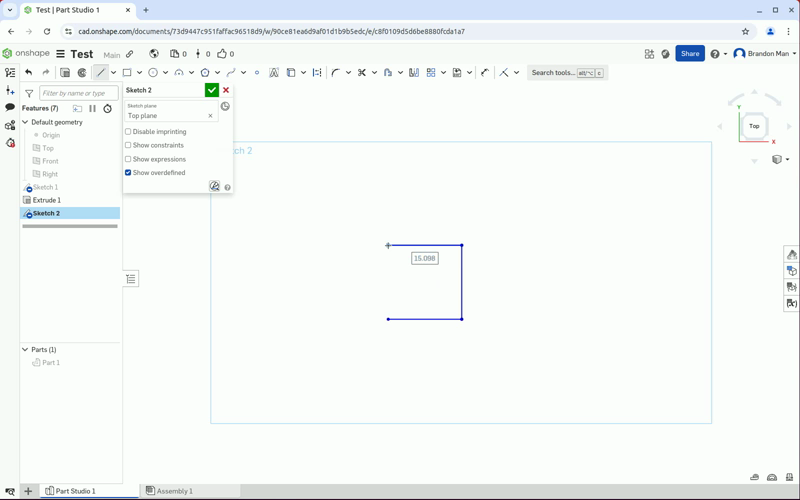
mouse_move(388, 319)
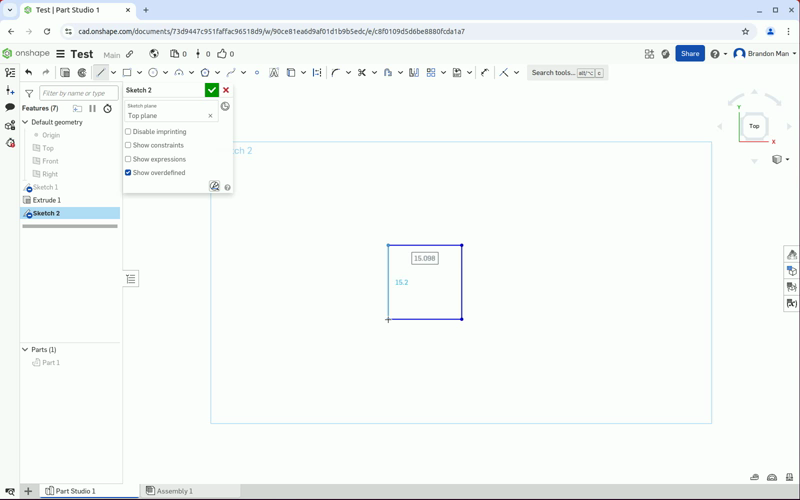
key_up(shift)
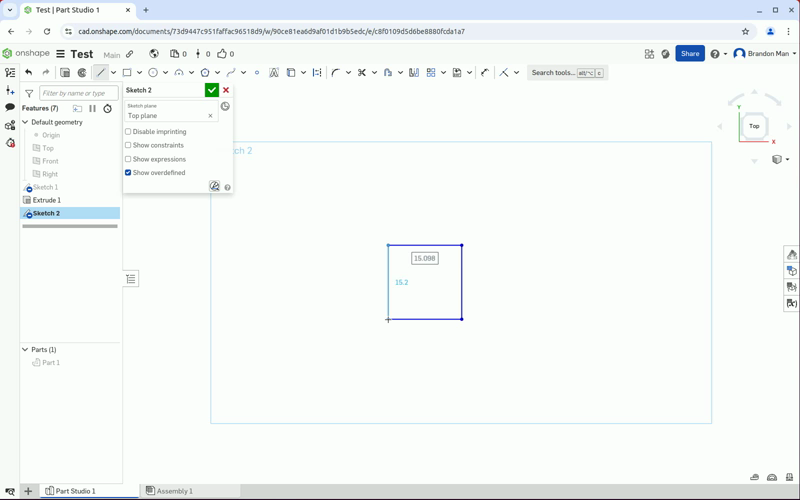
click(388, 319)
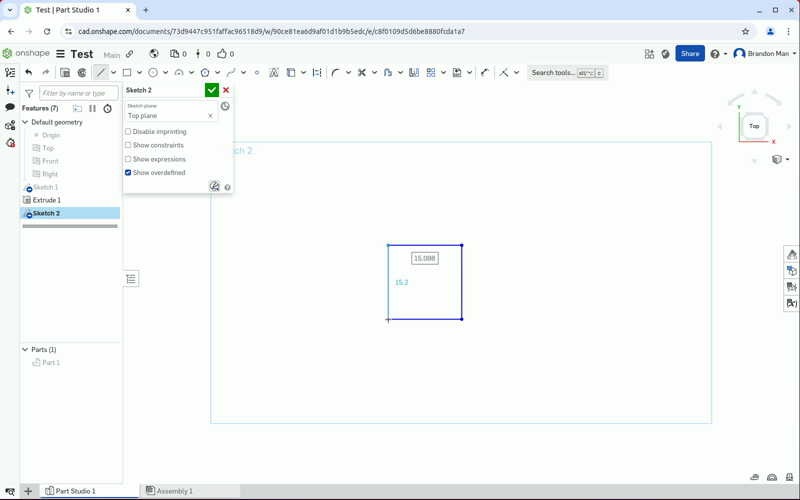
key(esc)
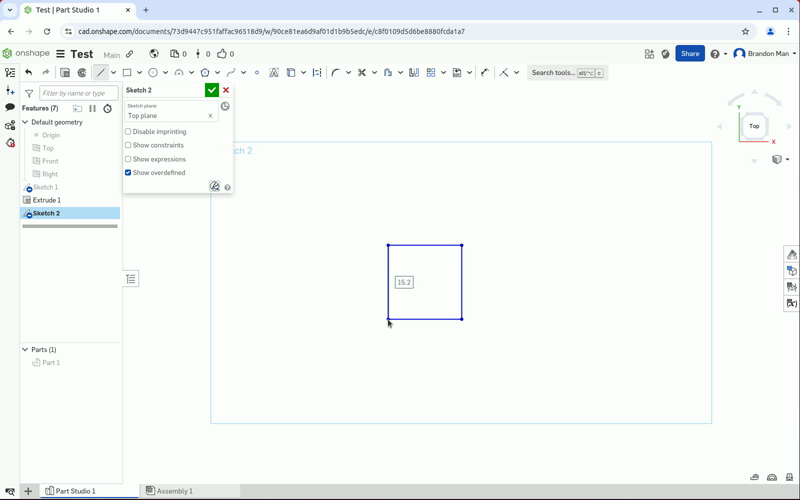
mouse_move(405, 253)
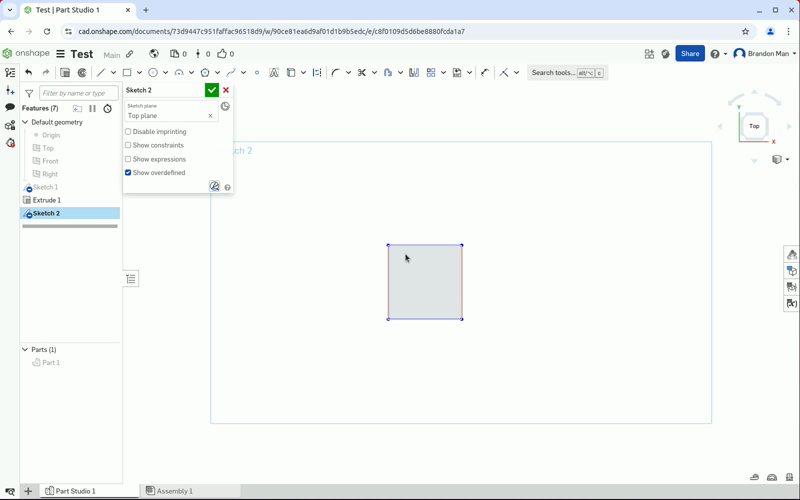
click(405, 253)
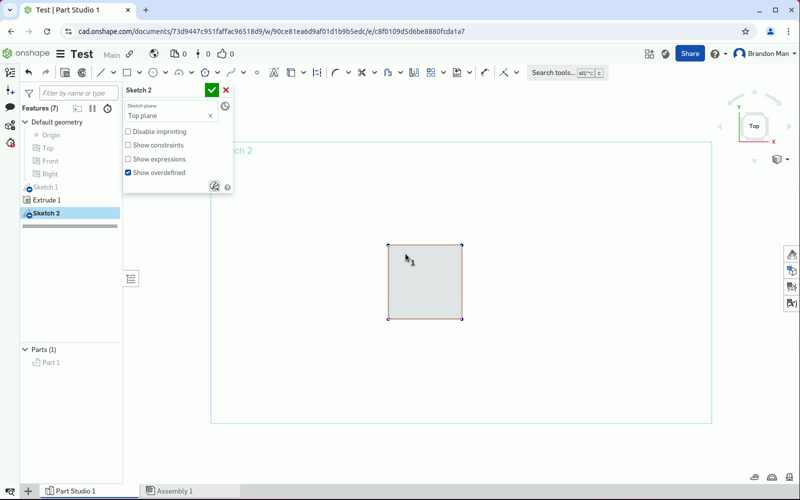
mouse_move(73, 352)
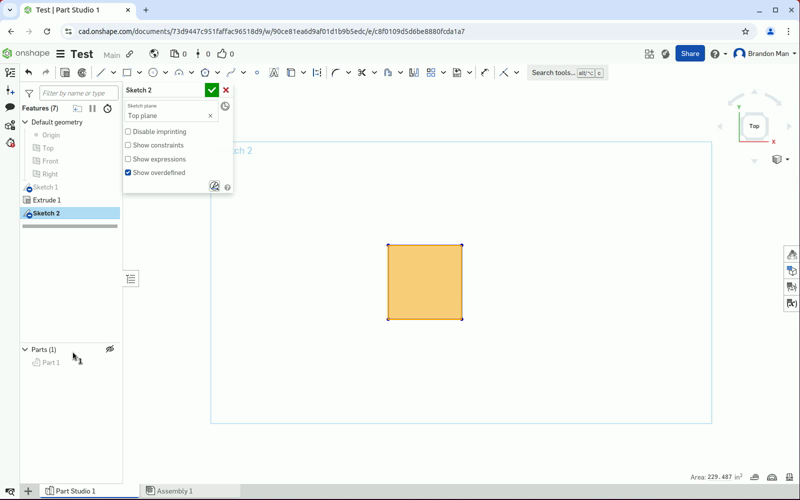
key(shift+y)
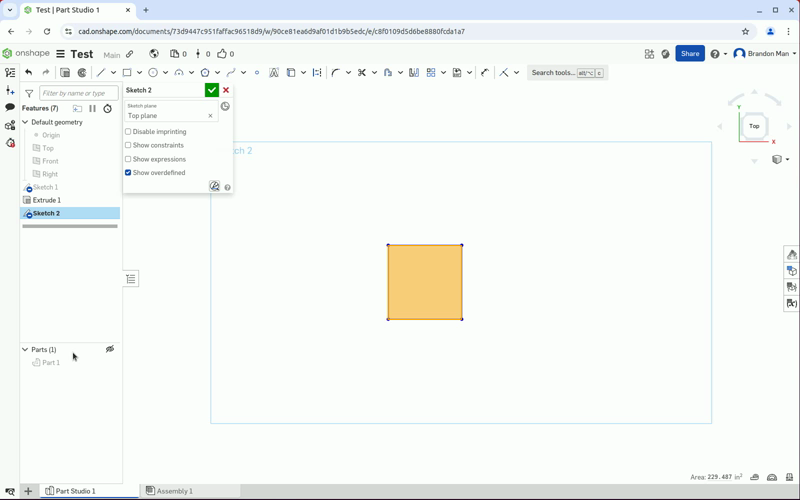
key(shift+e)
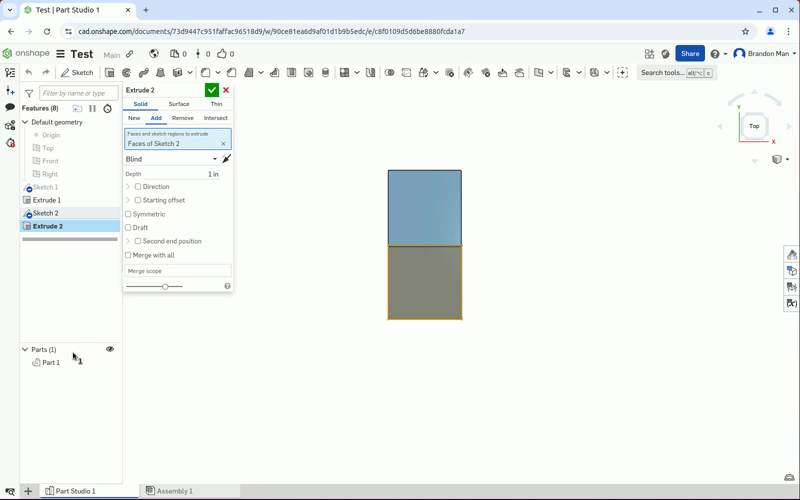
mouse_move(143, 106)
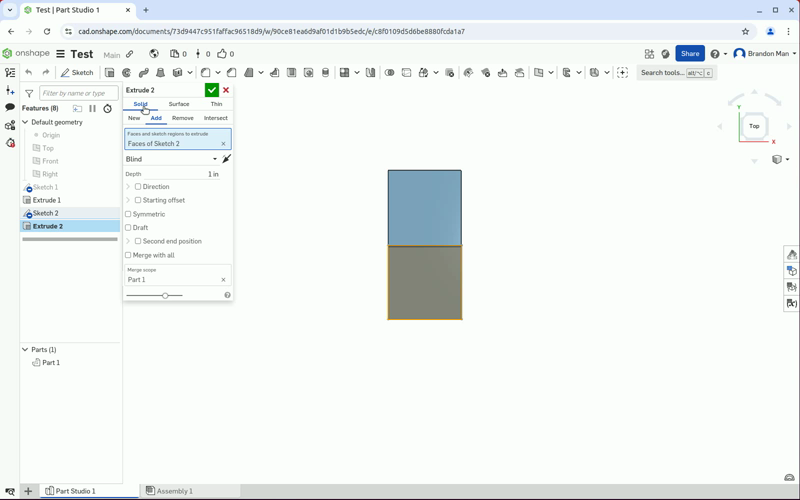
click(143, 106)
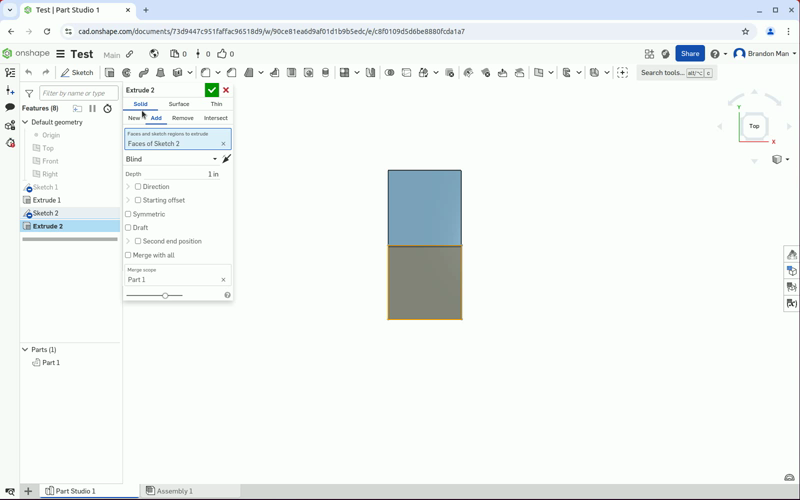
mouse_move(137, 120)
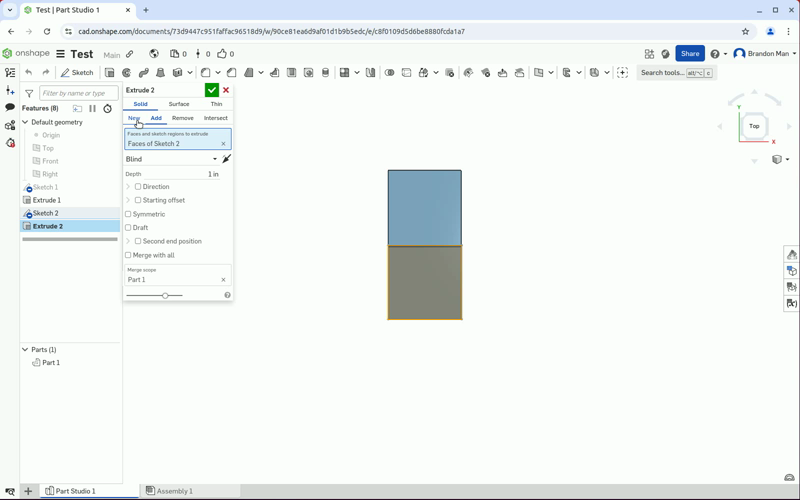
click(137, 120)
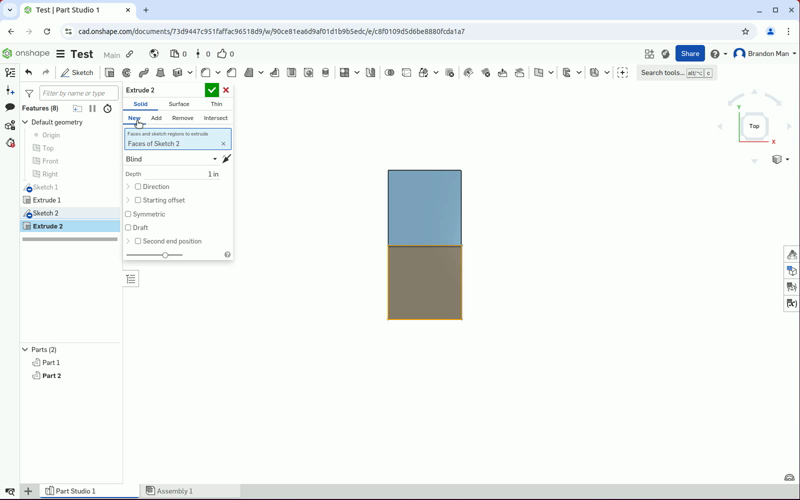
key(tab, 4)
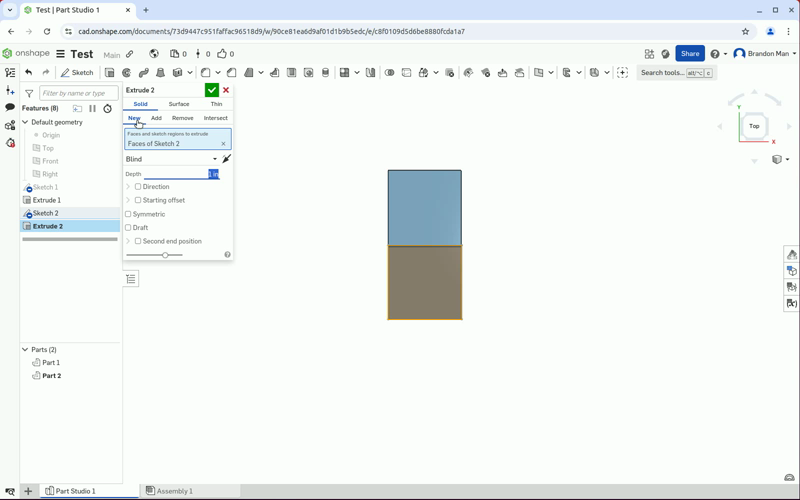
text(15.646)
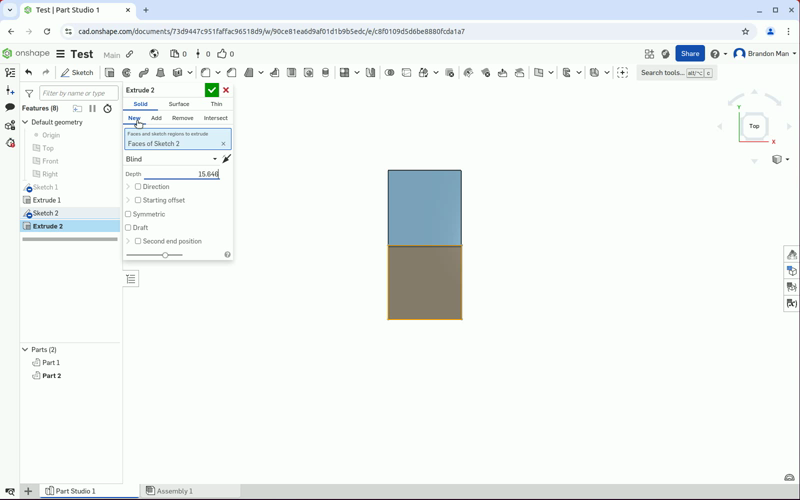
key(enter)
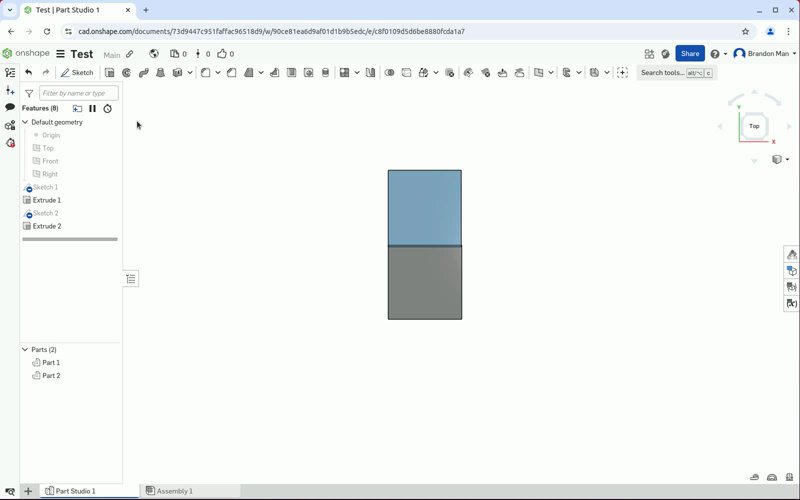
key(shift+h)
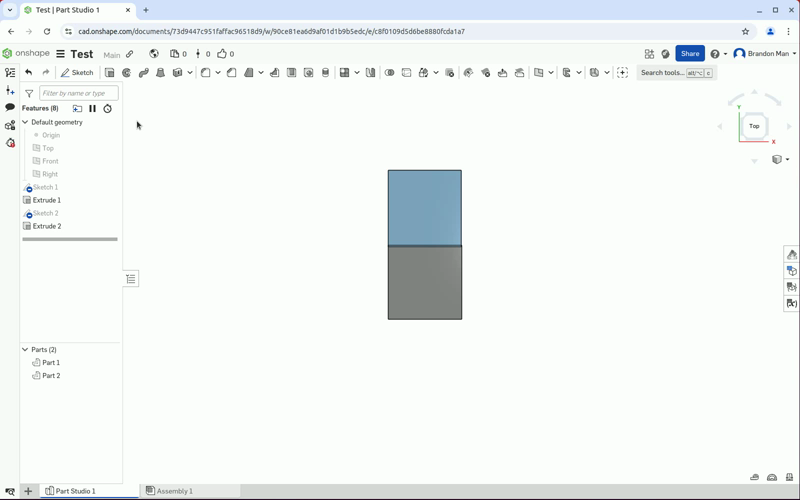
key(shift+h)
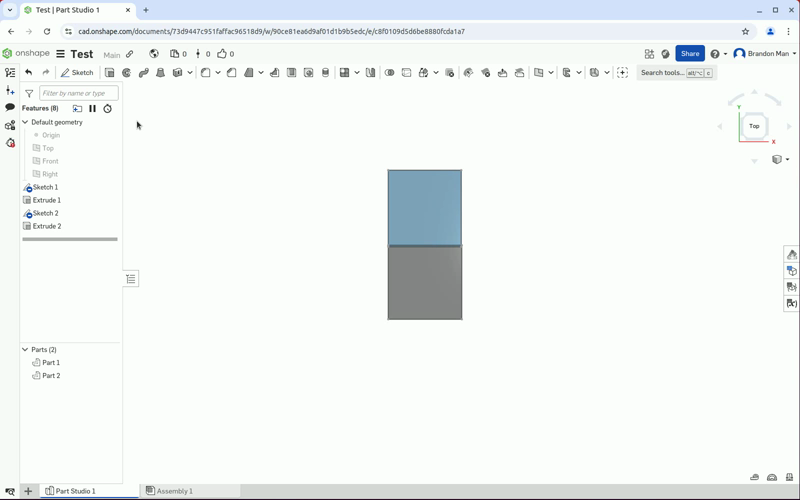
key(shift+7)
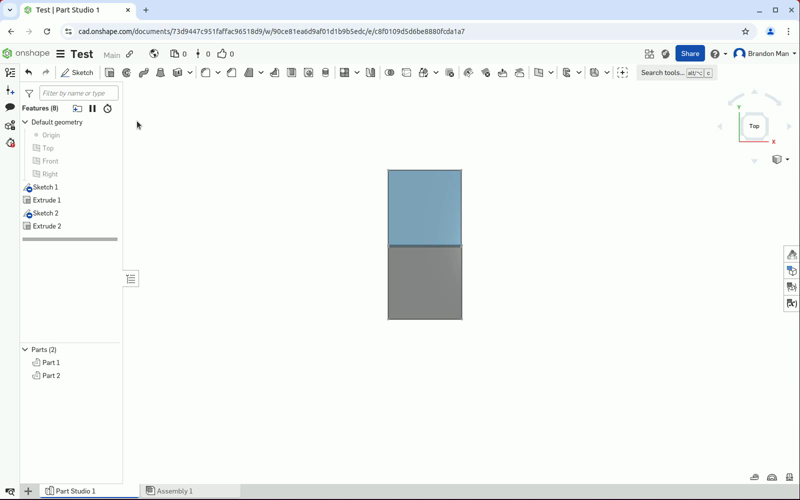
key(up, 3)
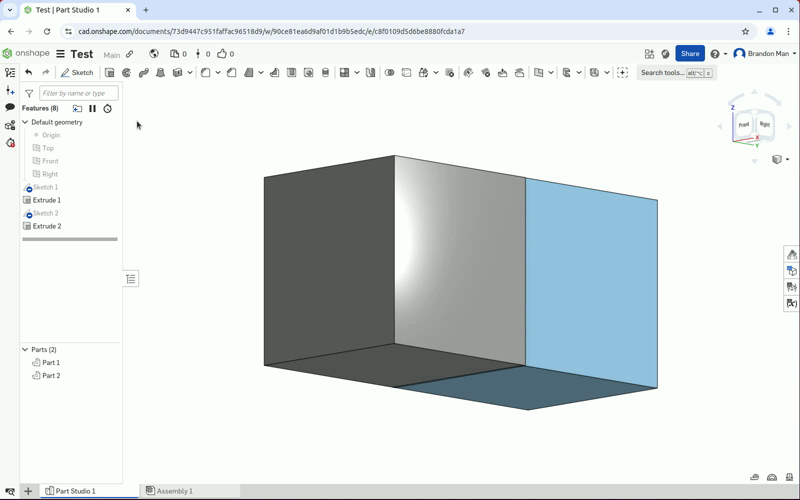
key(left, 3)
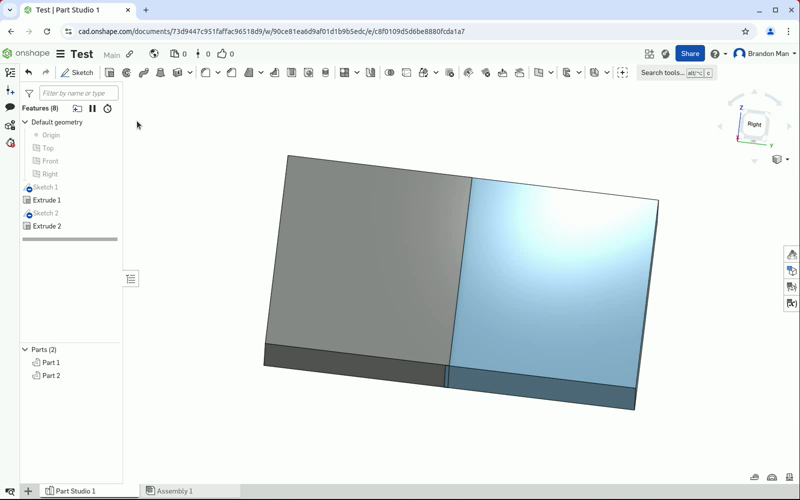
key(right, 3)
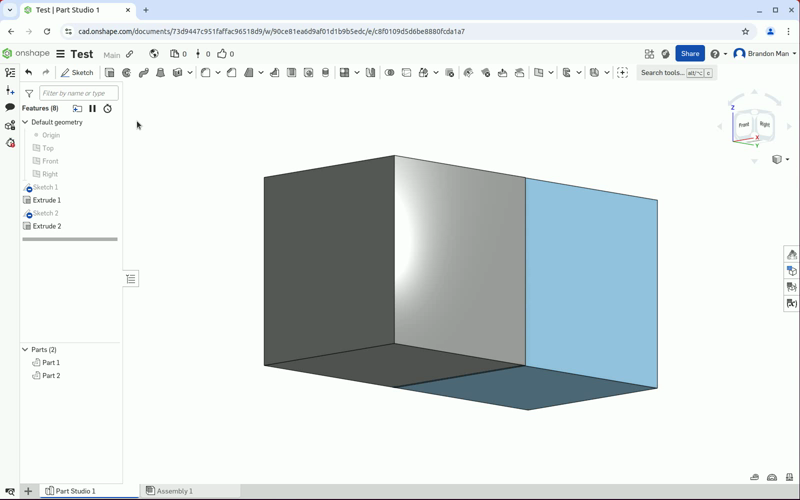
key(down, 3)
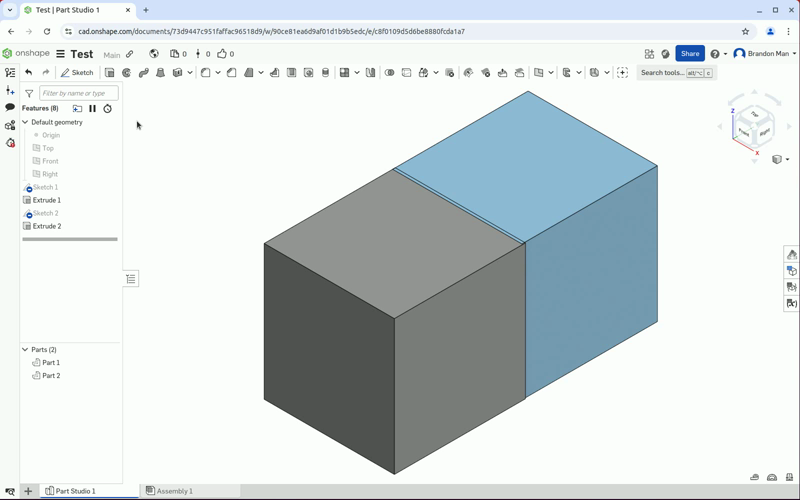
mouse_move(73, 189)
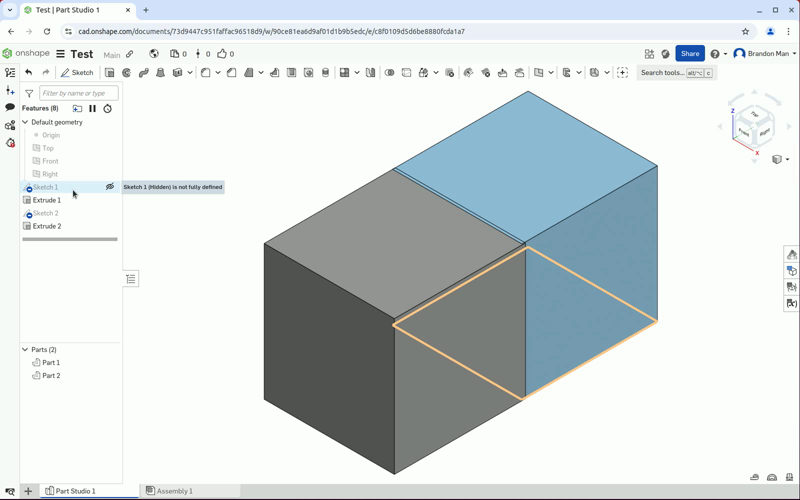
click(73, 189)